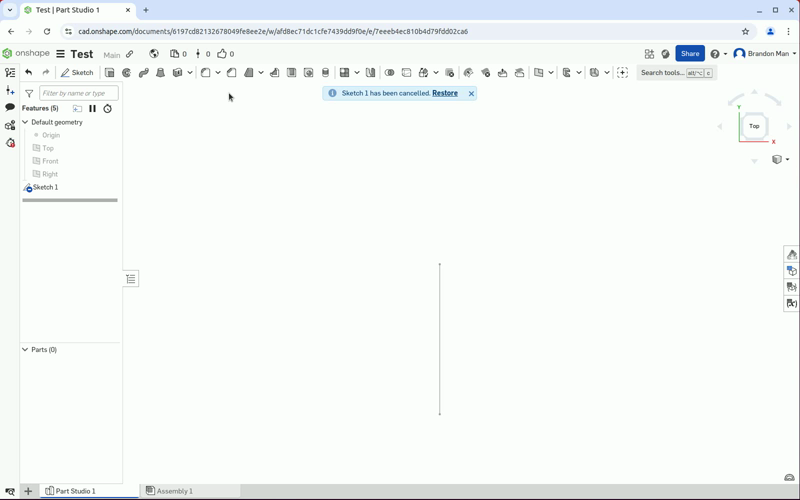
key(shift+h)
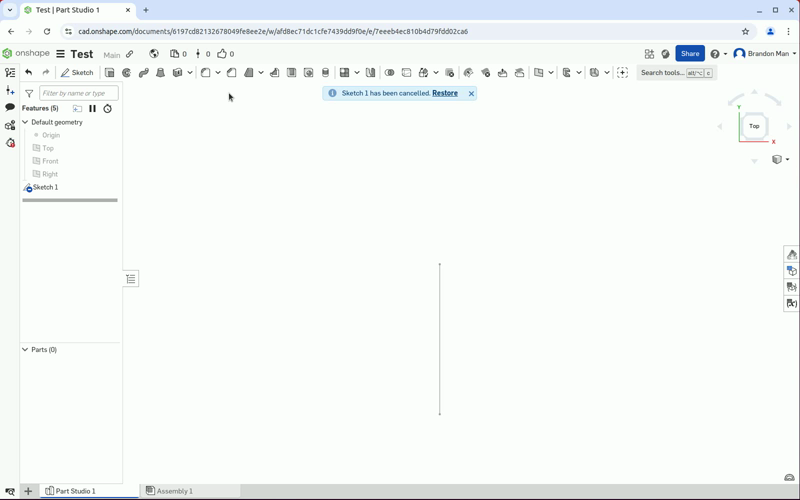
key(shift+s)
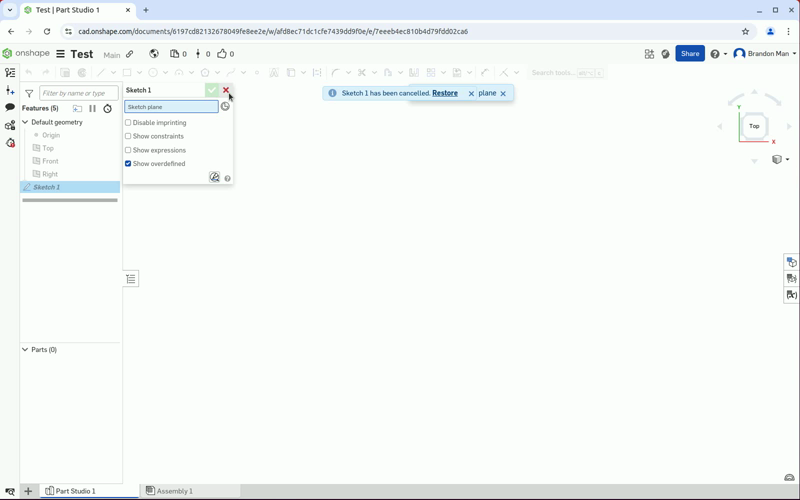
mouse_move(73, 150)
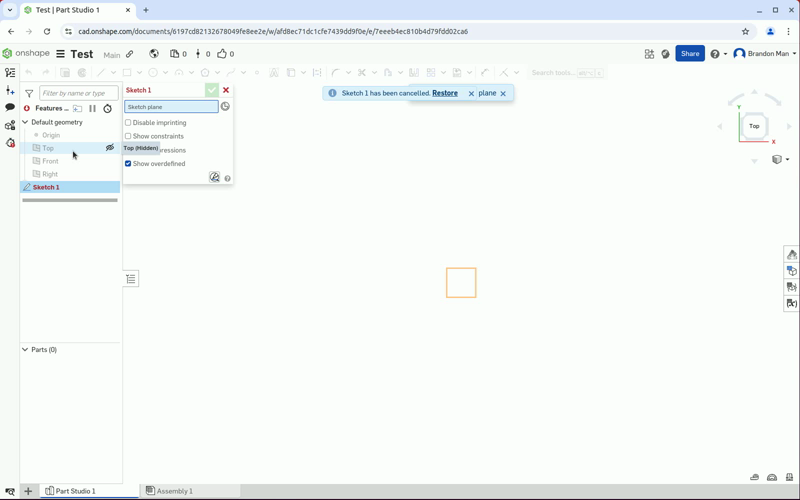
click(73, 150)
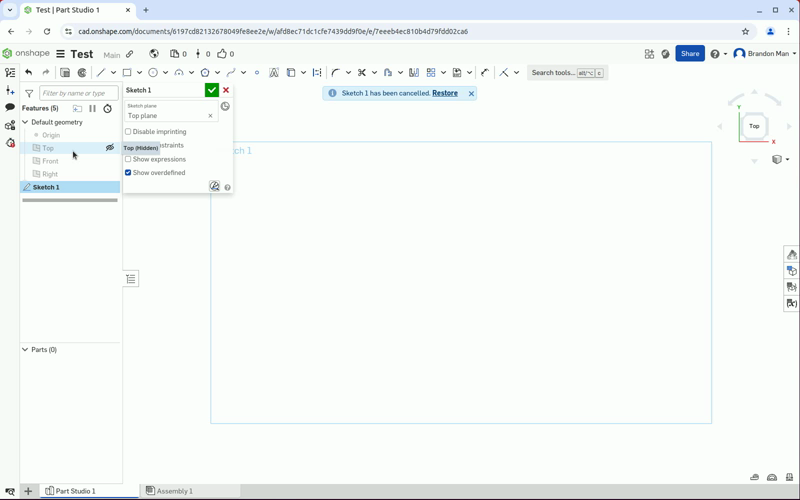
mouse_move(73, 352)
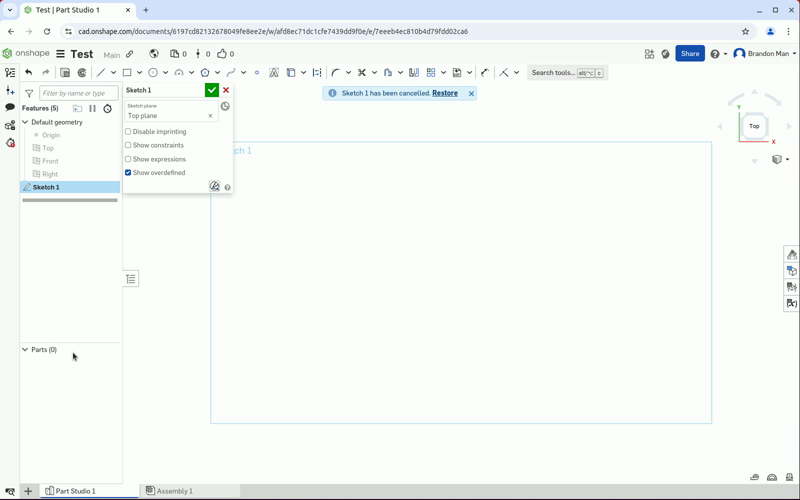
key(y)
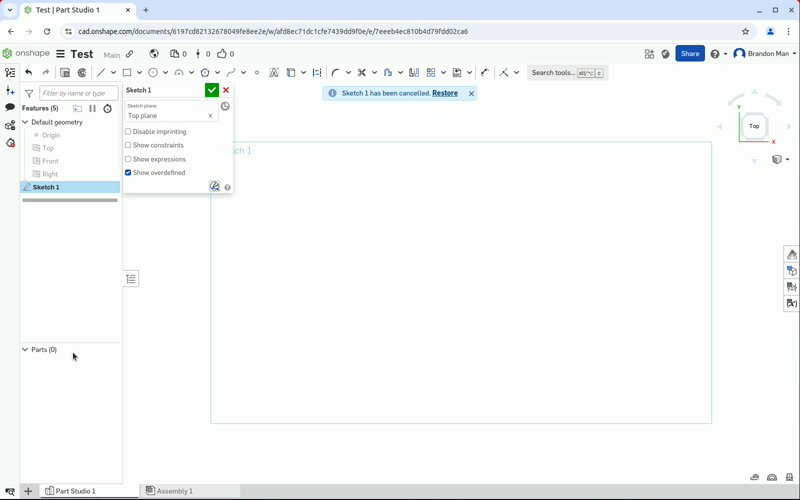
key(l)
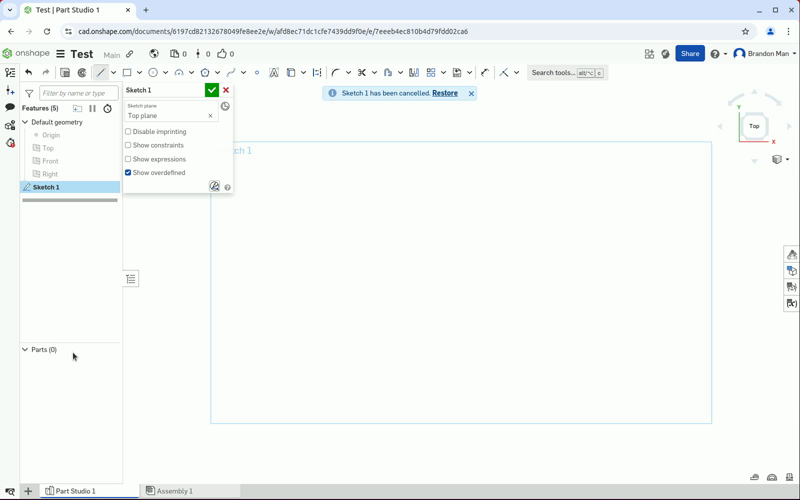
key_down(shift)
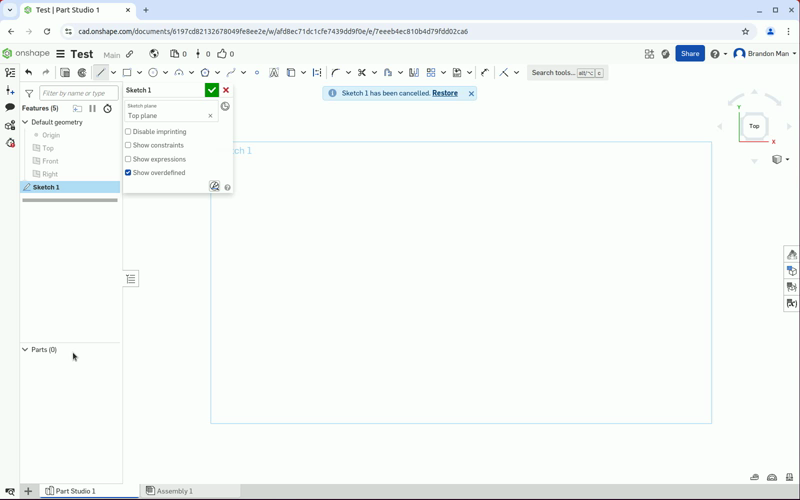
mouse_move(414, 309)
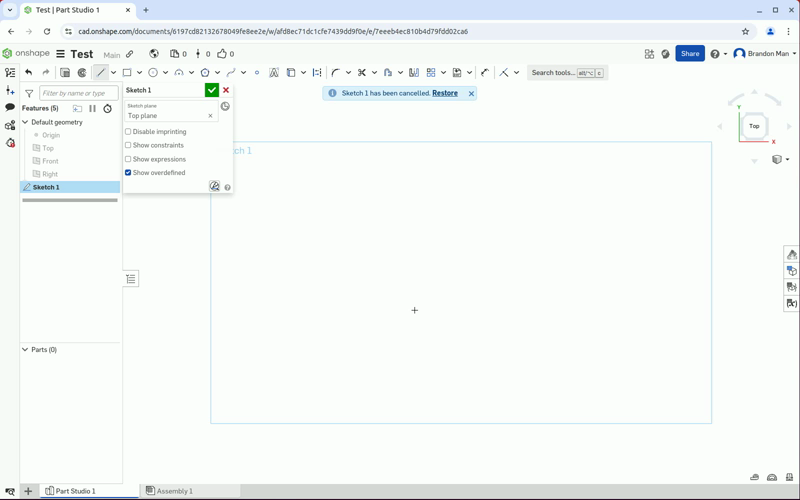
click(414, 309)
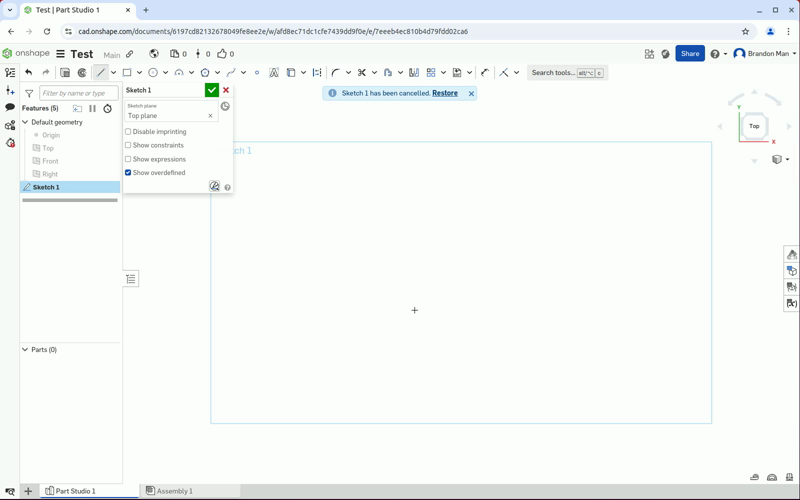
key_up(shift)
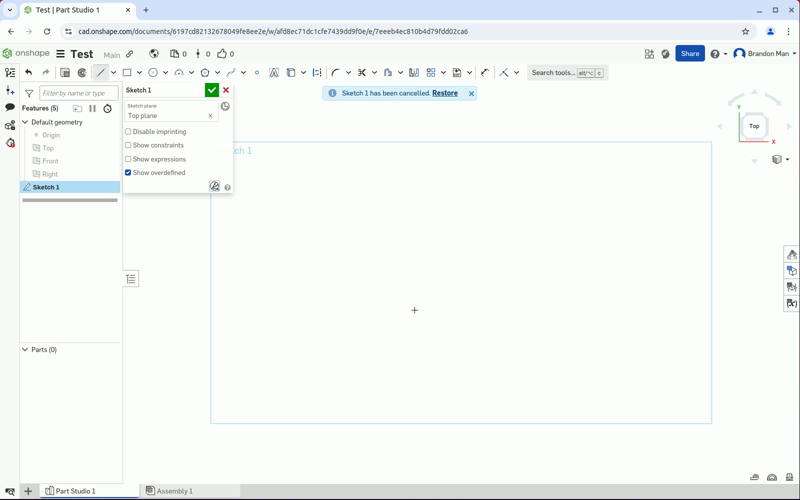
key_down(shift)
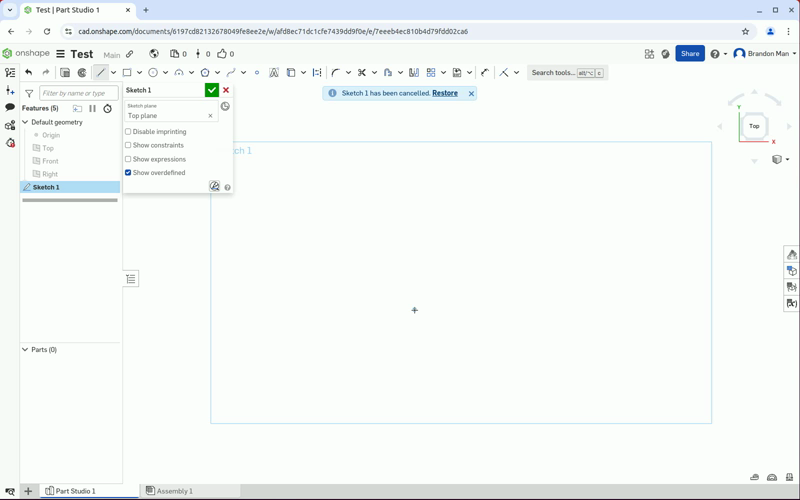
mouse_move(525, 309)
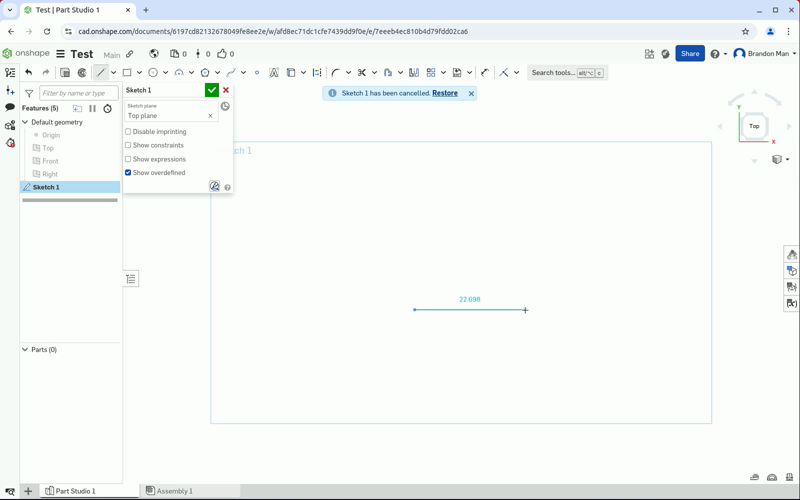
click(525, 309)
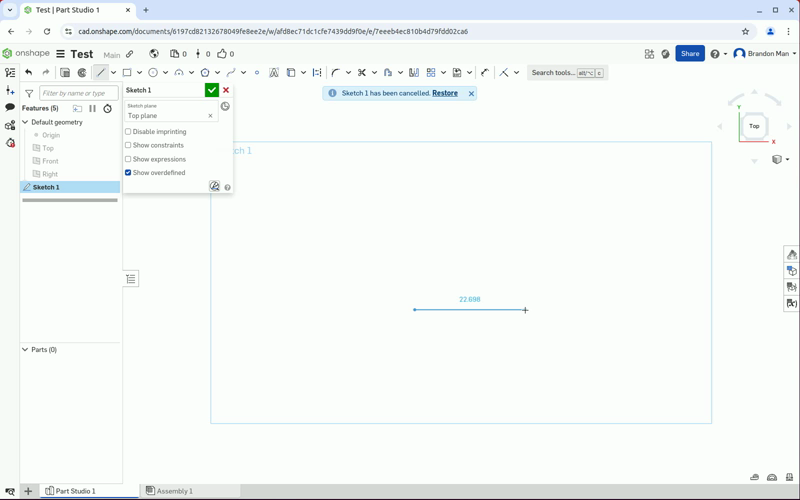
key_up(shift)
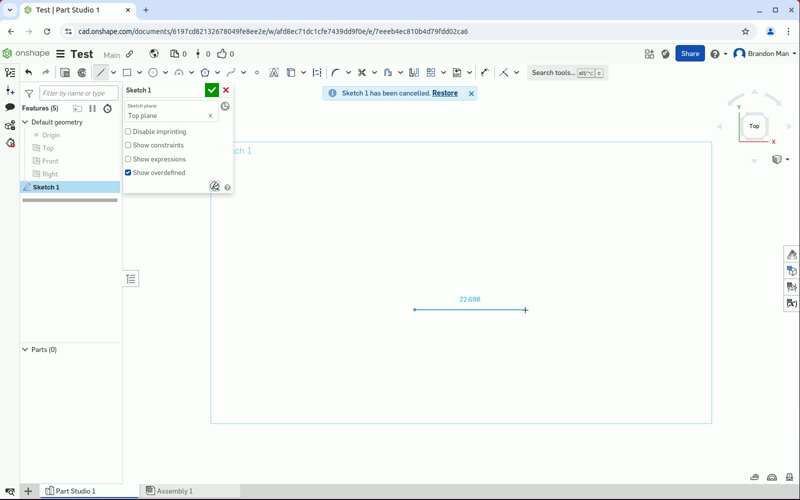
key_down(shift)
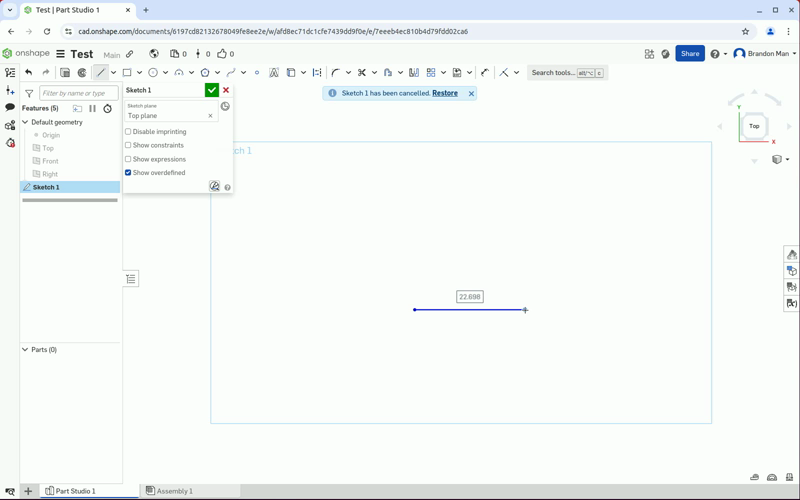
mouse_move(555, 309)
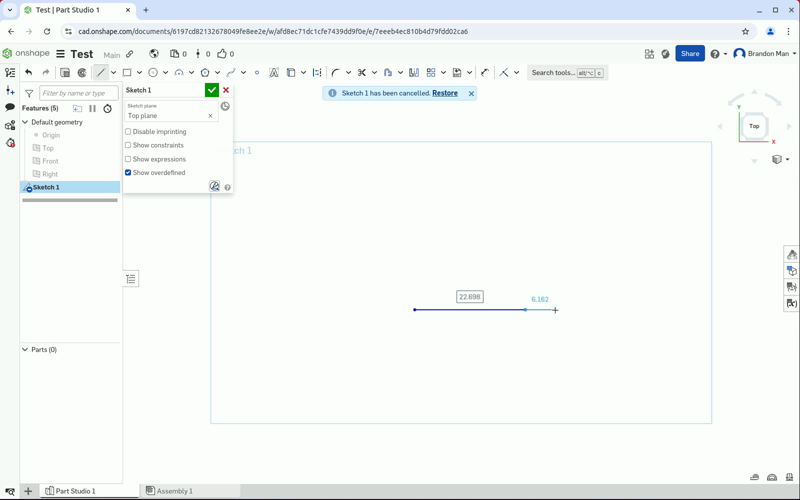
mouse_move(525, 285)
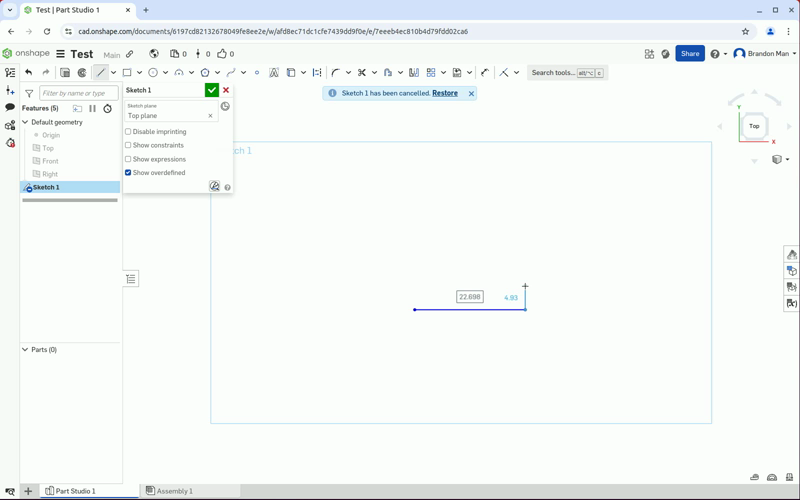
click(525, 285)
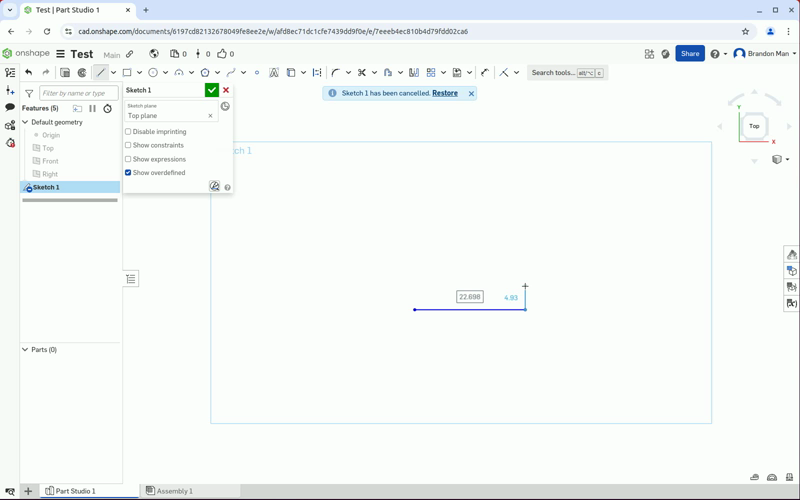
key_up(shift)
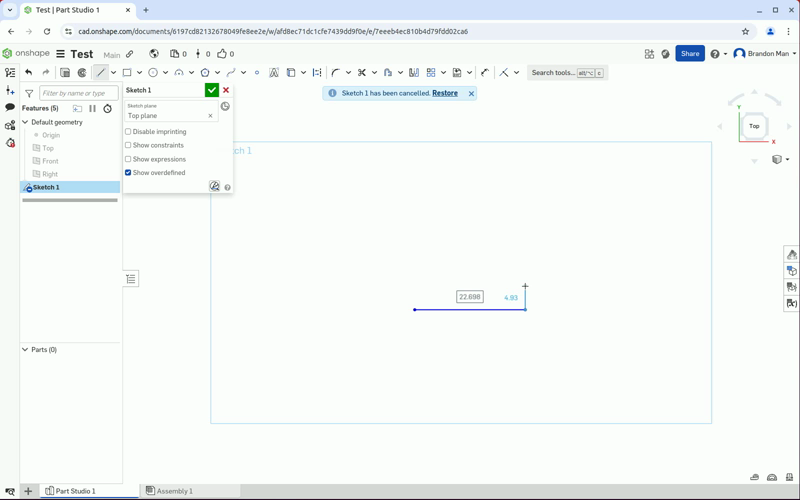
key_down(shift)
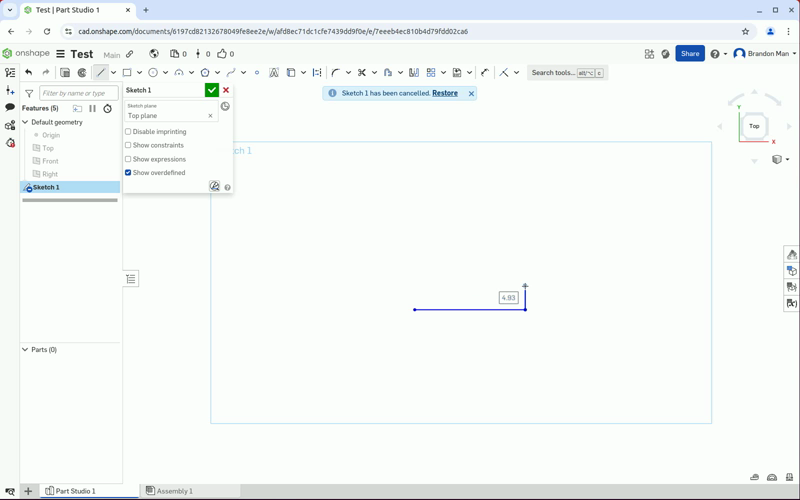
mouse_move(555, 285)
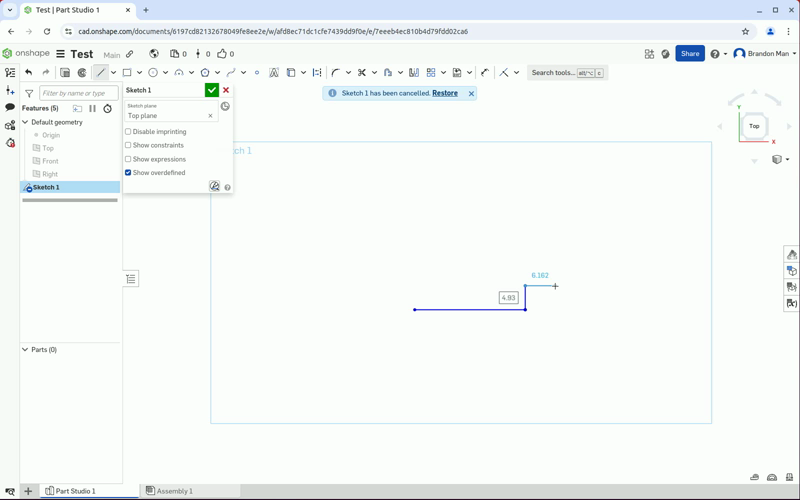
mouse_move(525, 262)
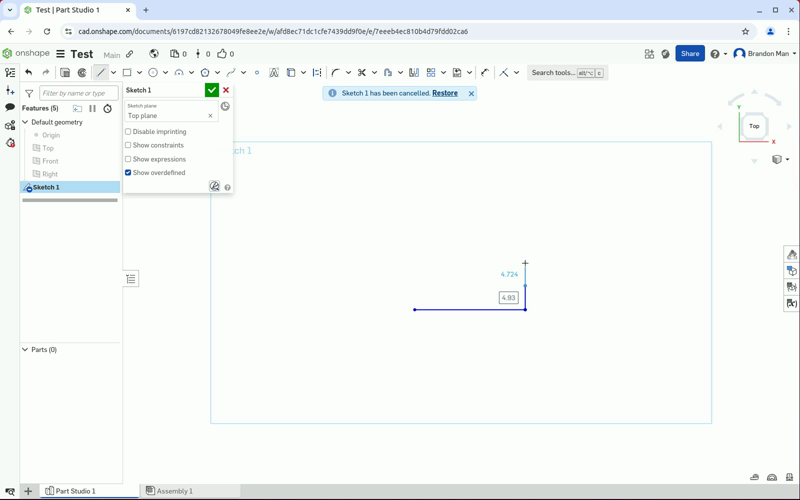
click(525, 262)
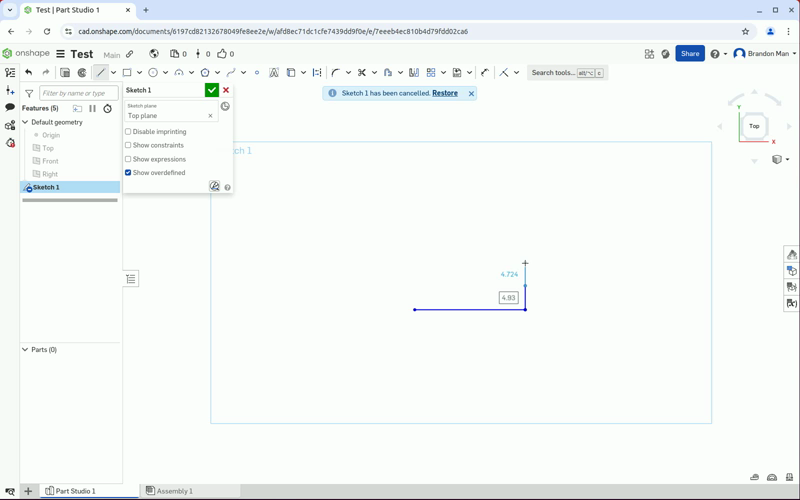
key_up(shift)
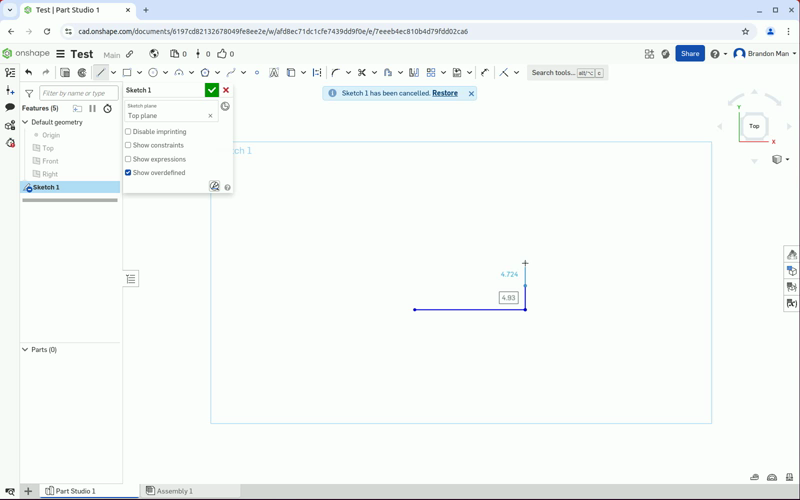
key_down(shift)
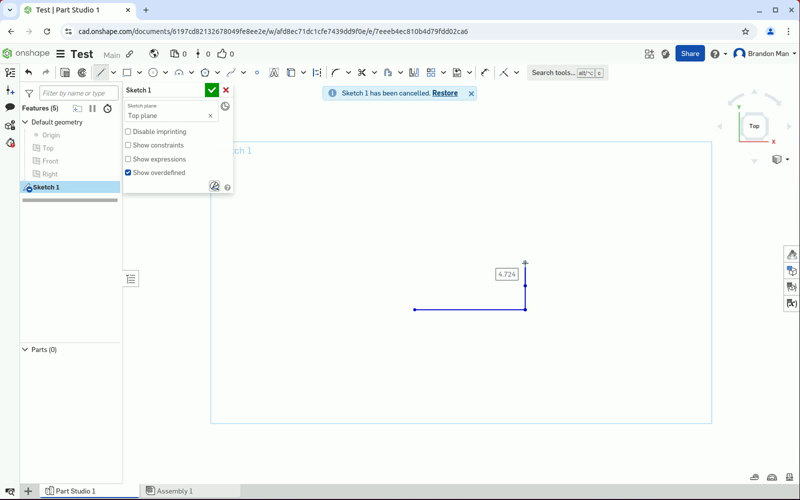
mouse_move(555, 262)
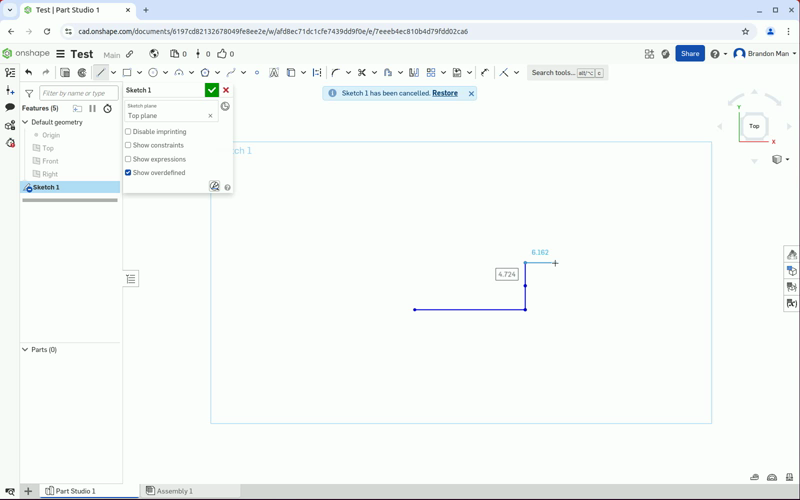
mouse_move(525, 237)
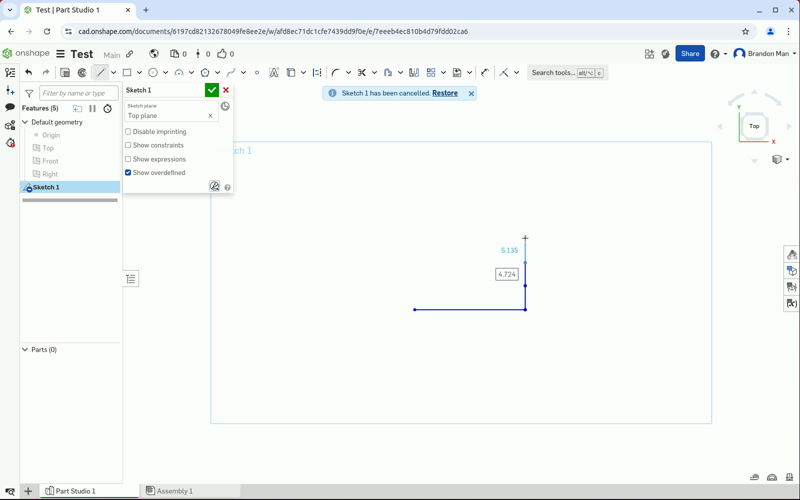
click(525, 237)
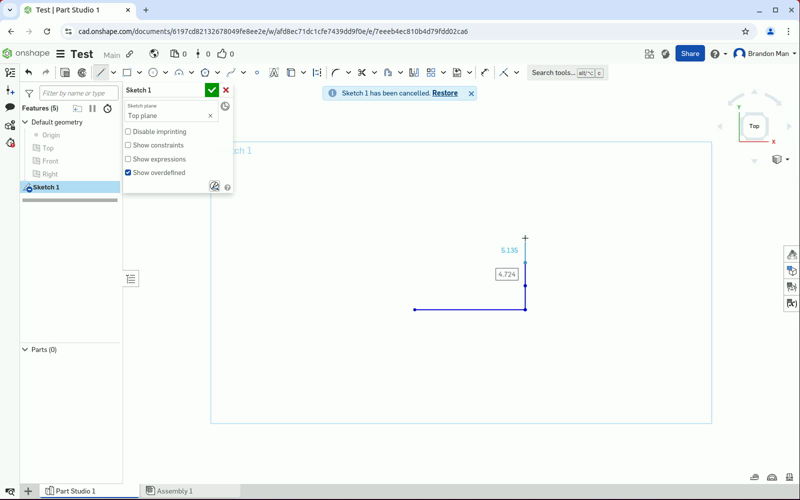
key_up(shift)
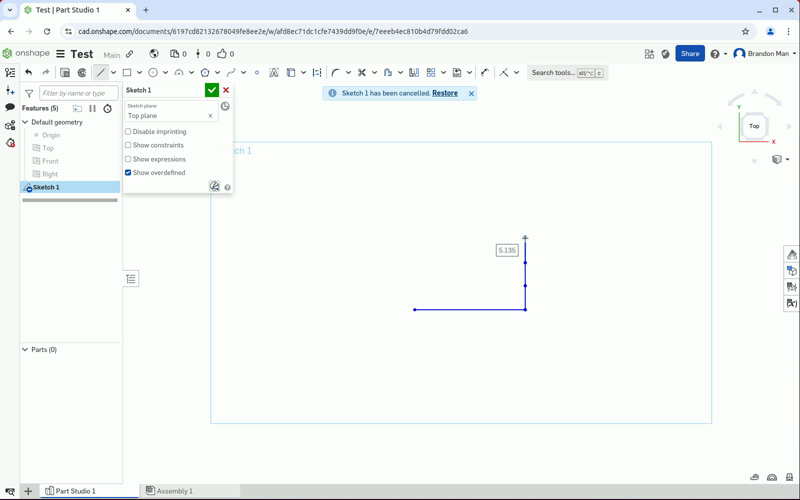
key_down(shift)
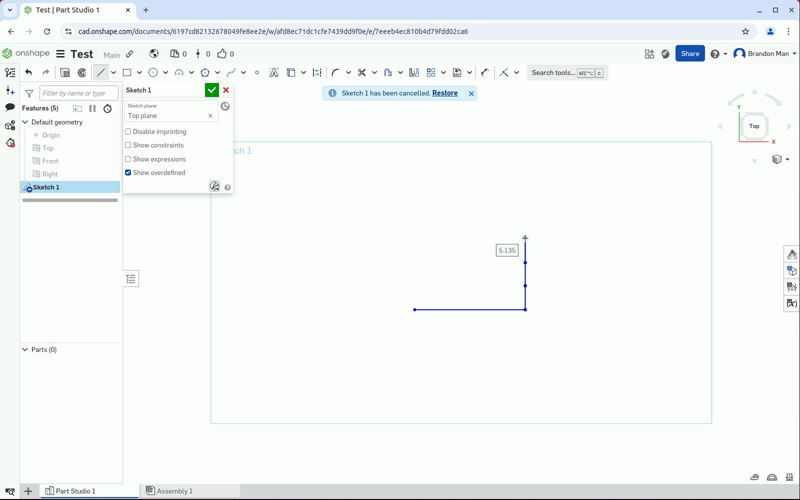
mouse_move(414, 237)
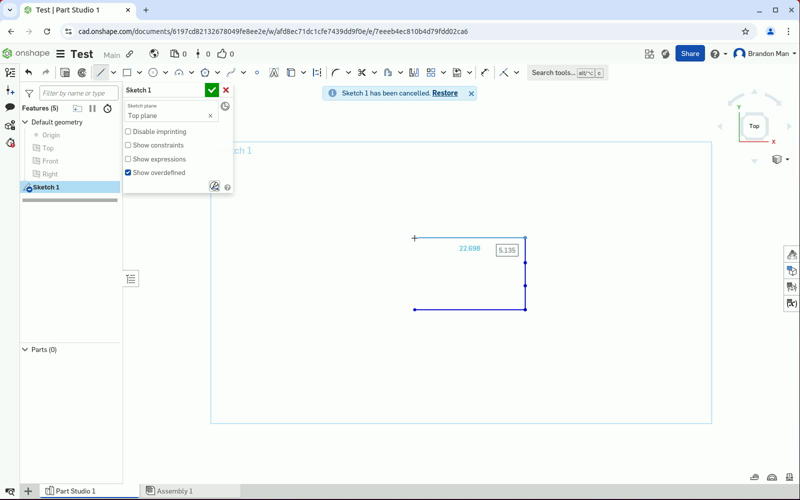
click(414, 237)
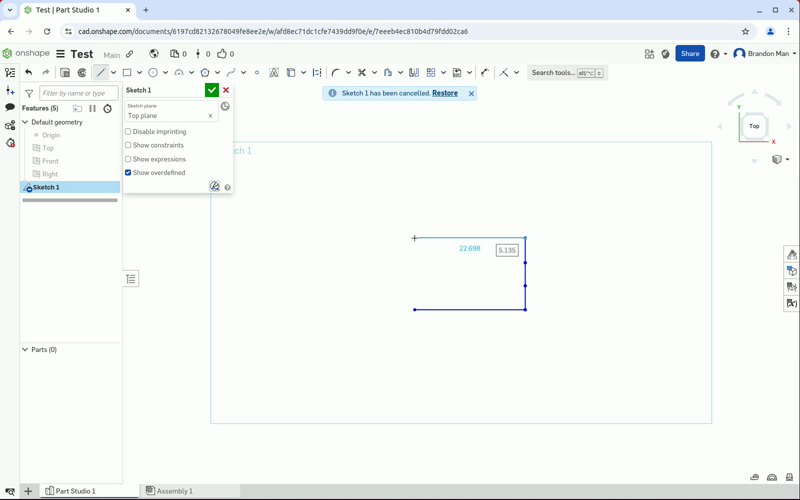
key_up(shift)
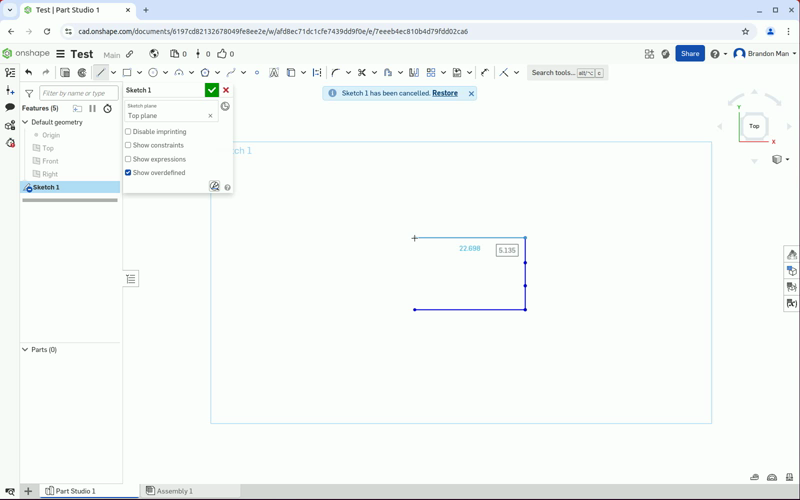
key_down(shift)
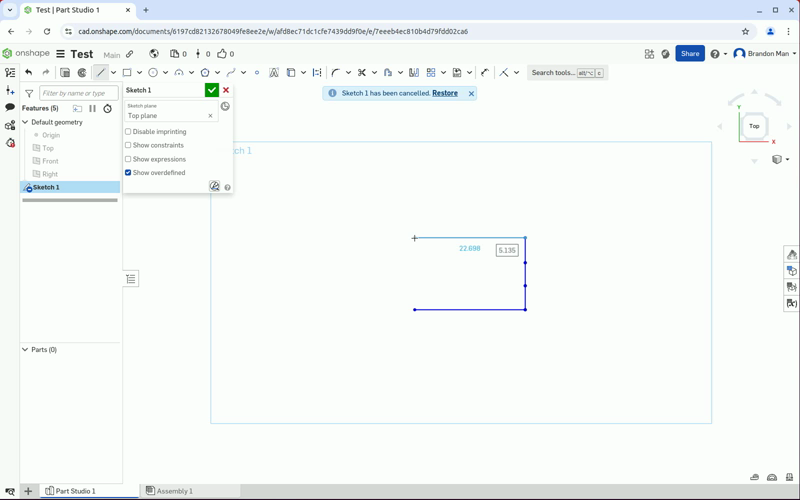
mouse_move(414, 309)
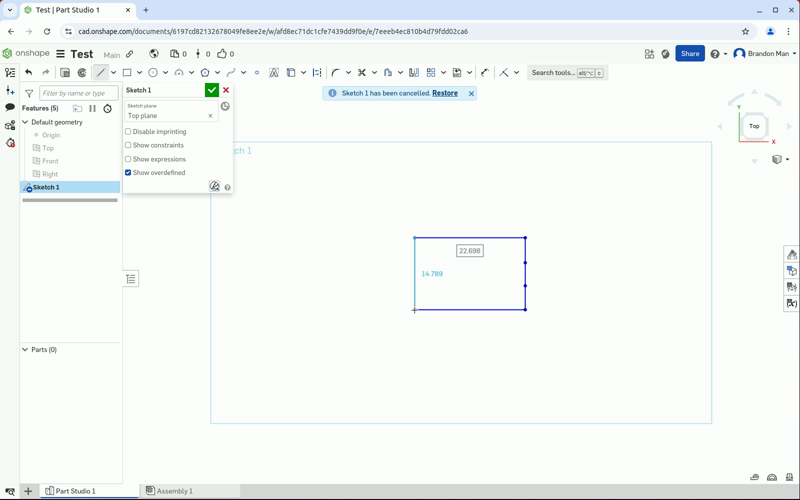
key_up(shift)
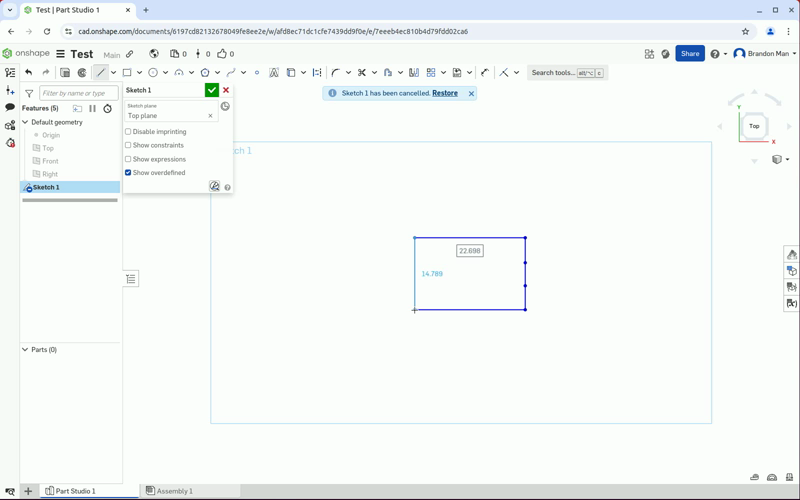
click(414, 309)
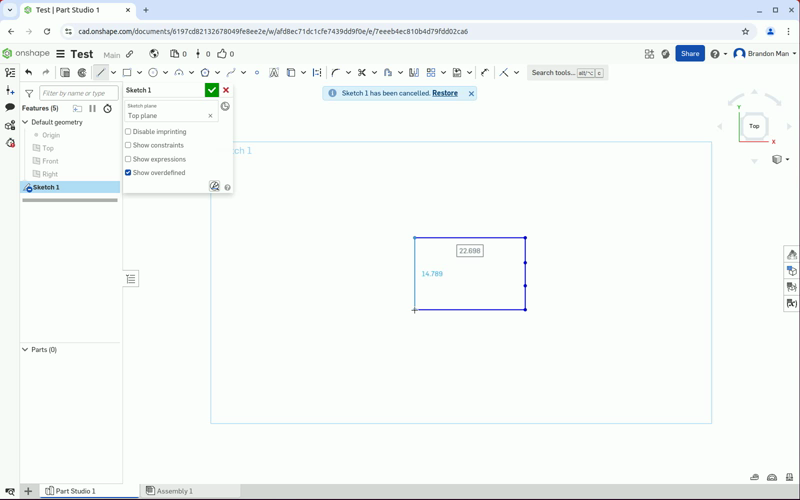
key(esc)
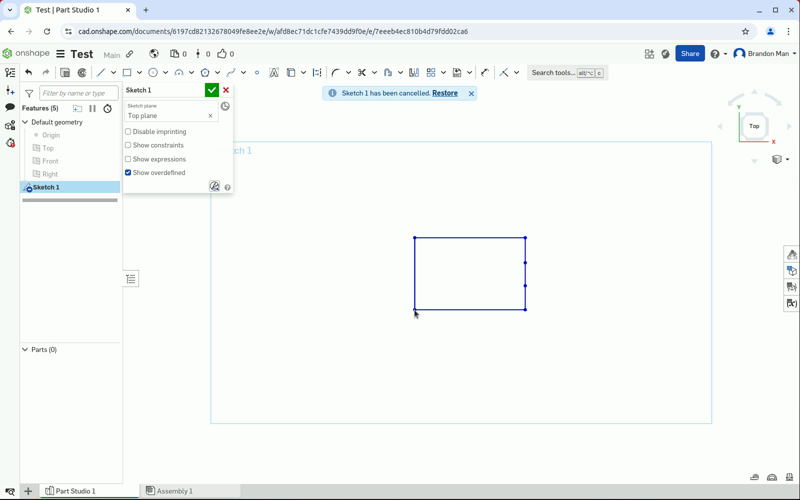
mouse_move(433, 303)
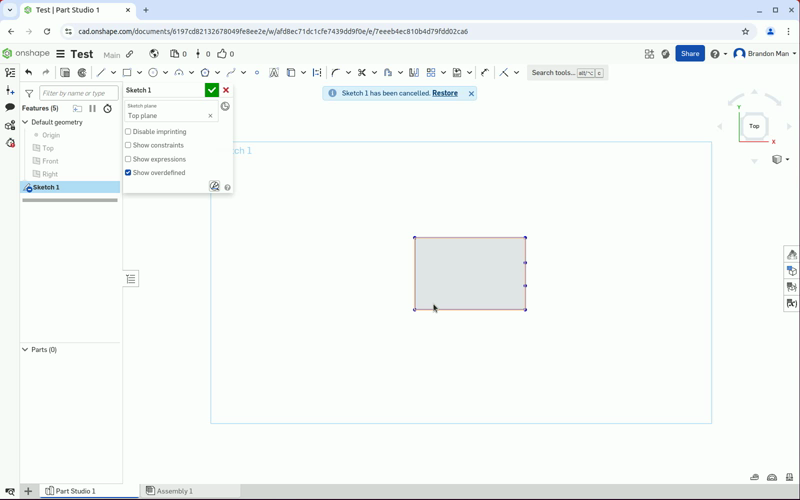
click(433, 303)
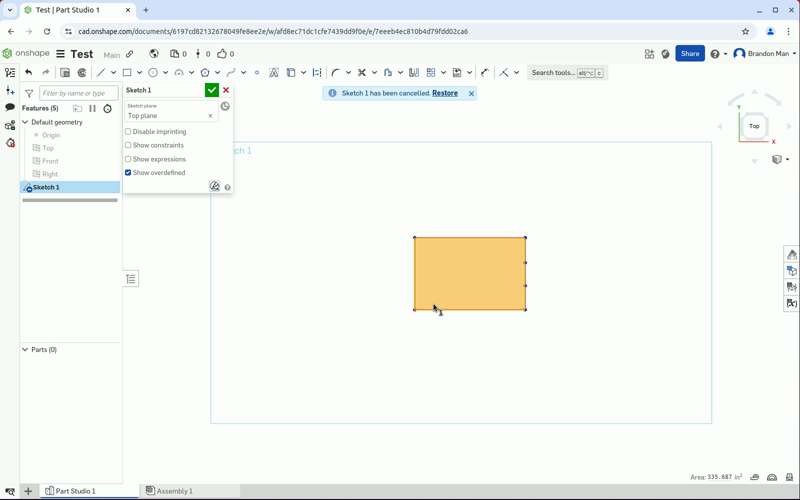
mouse_move(73, 352)
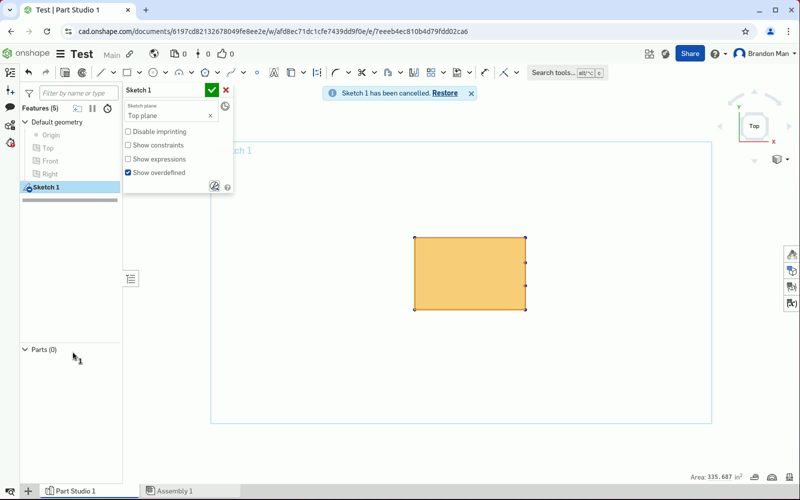
key(shift+y)
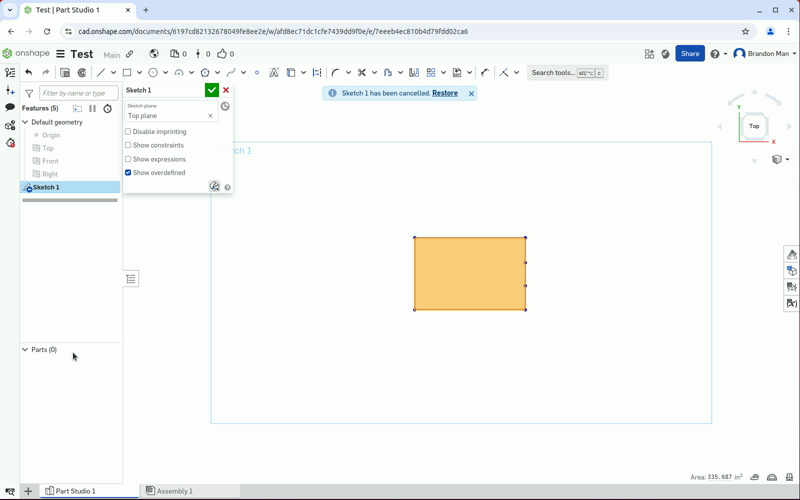
key(shift+e)
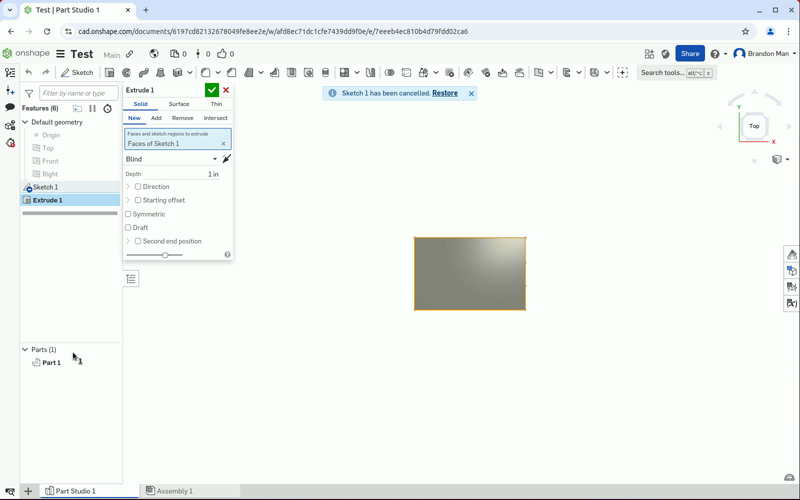
mouse_move(143, 106)
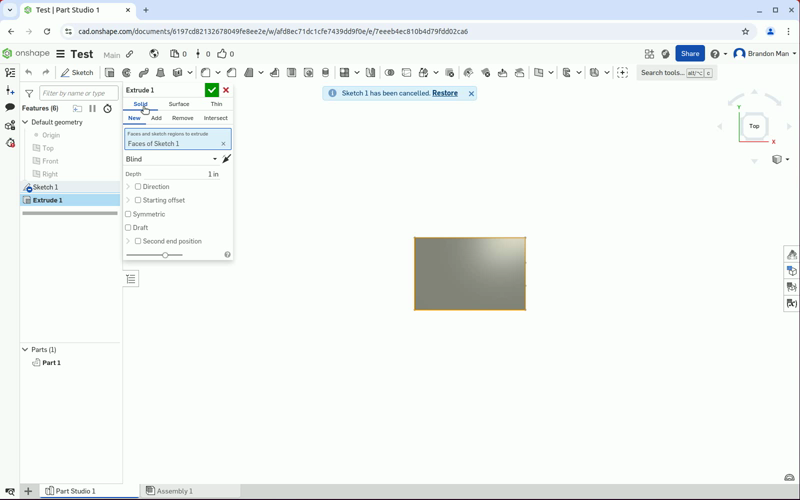
click(143, 106)
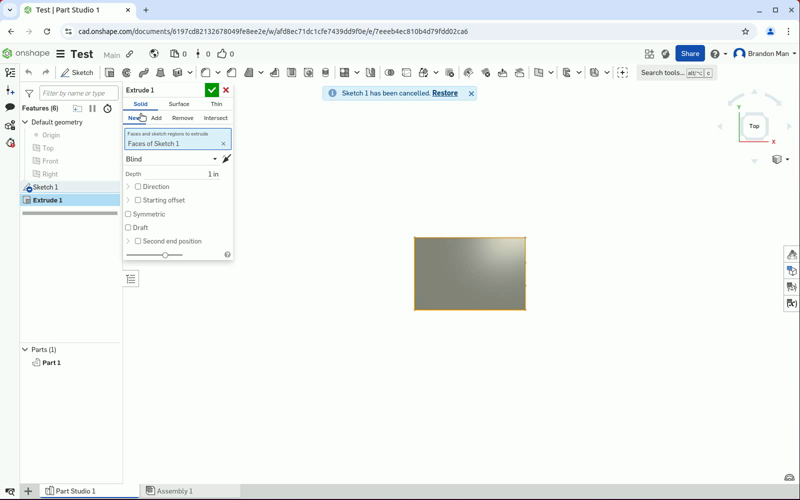
mouse_move(137, 120)
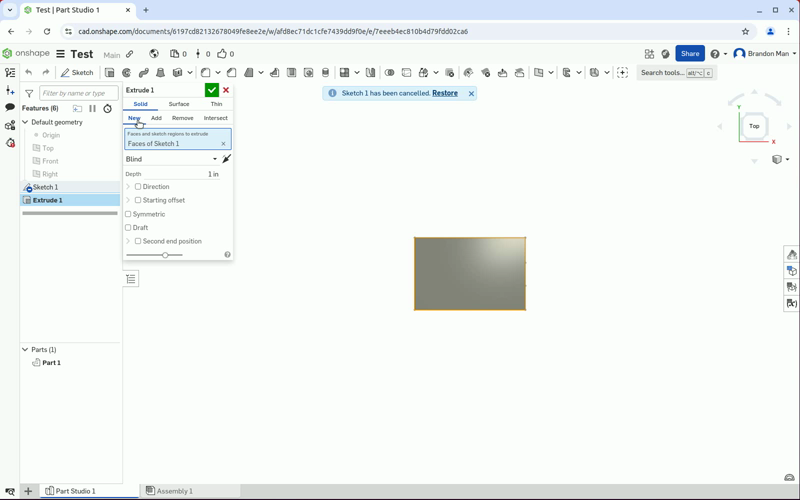
click(137, 120)
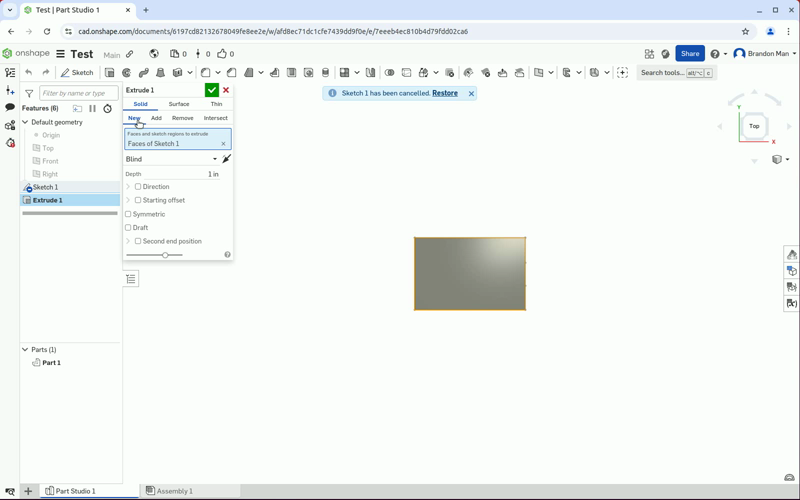
key(tab, 4)
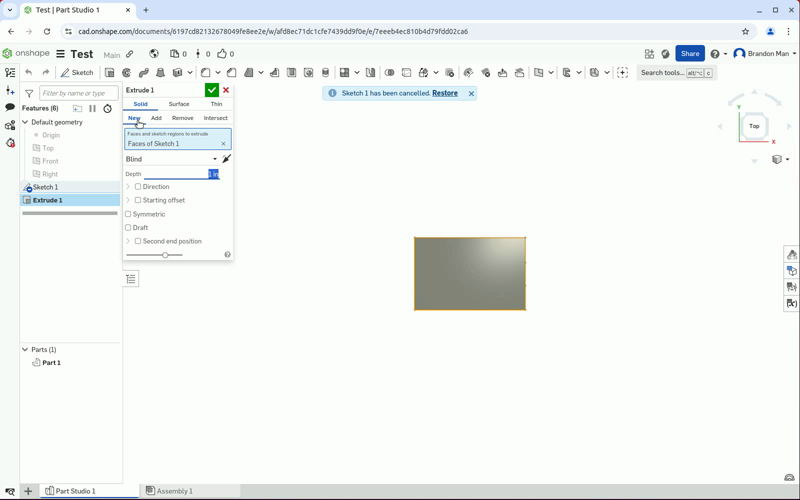
text(9.869)
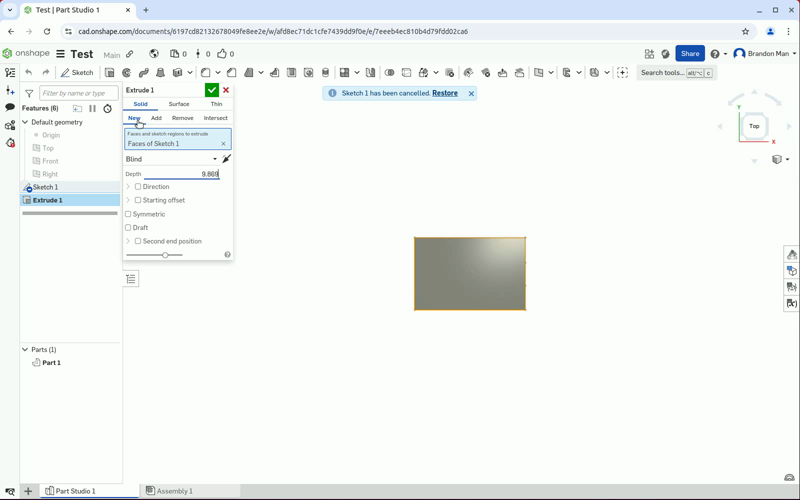
key(enter)
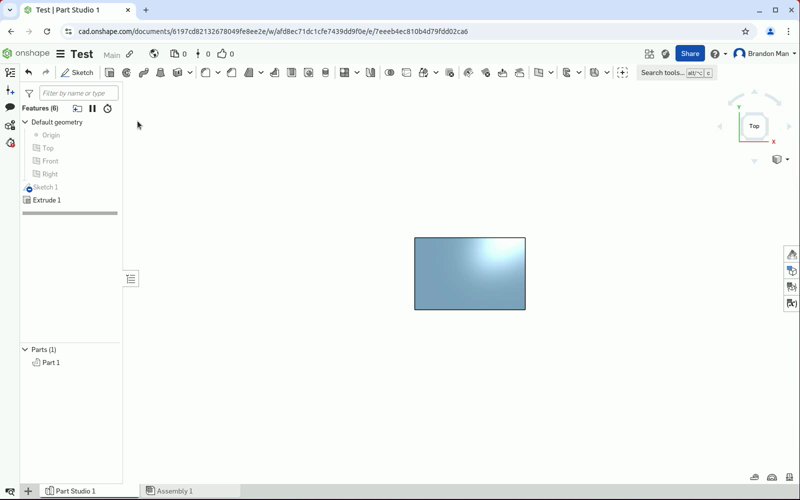
key(shift+h)
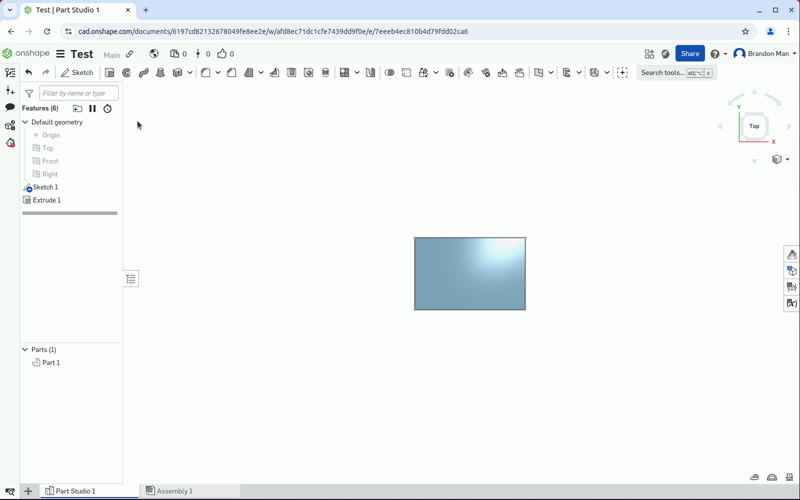
key(shift+h)
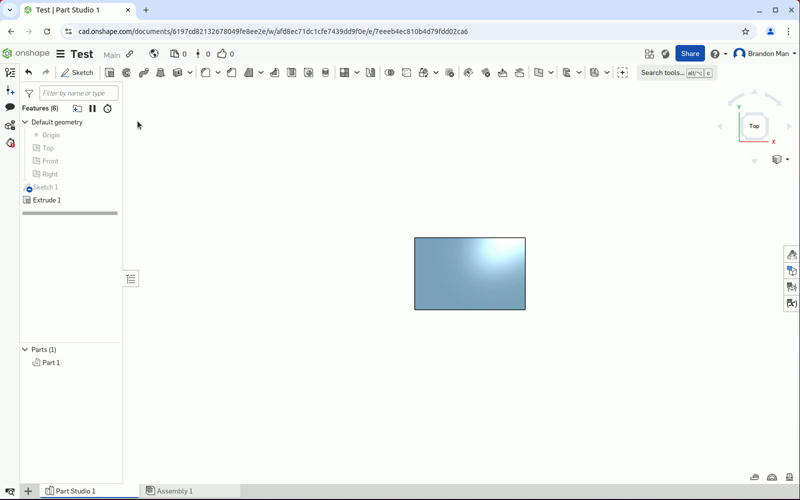
mouse_move(73, 189)
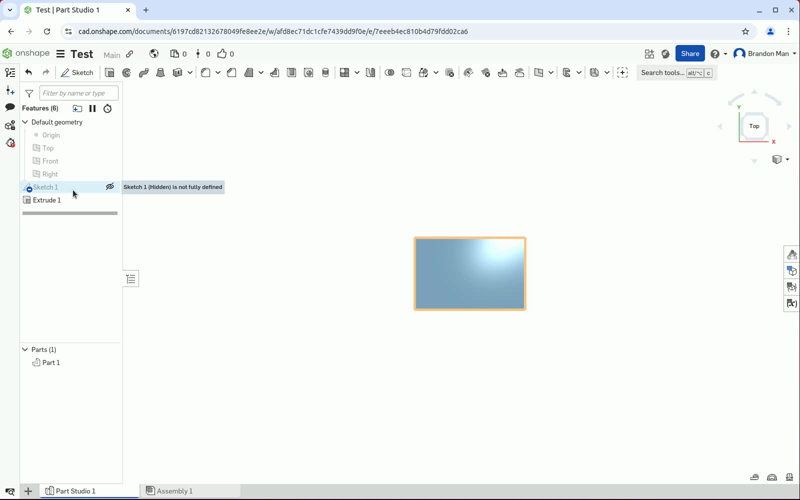
click(73, 189)
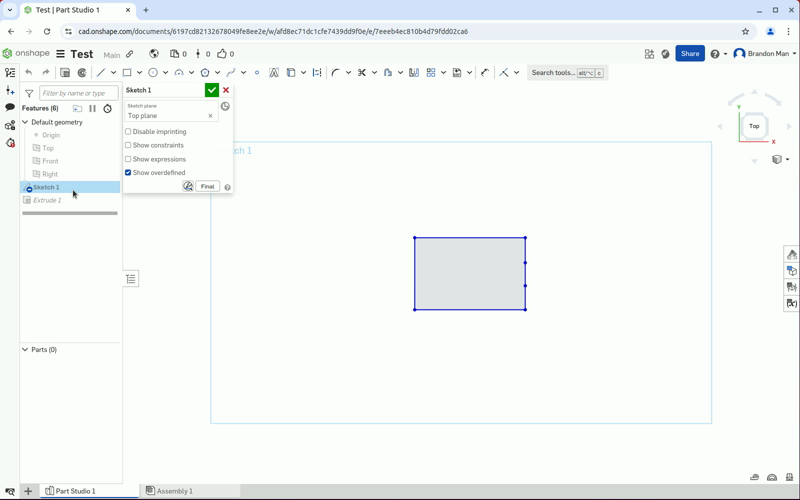
mouse_move(229, 92)
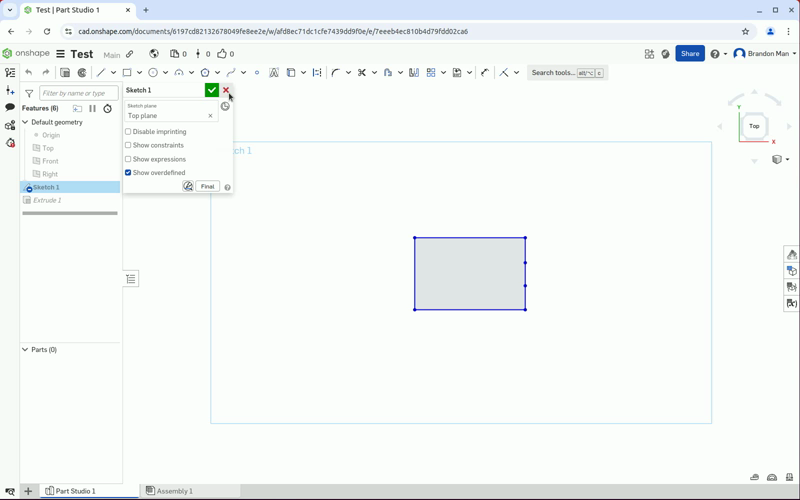
click(229, 92)
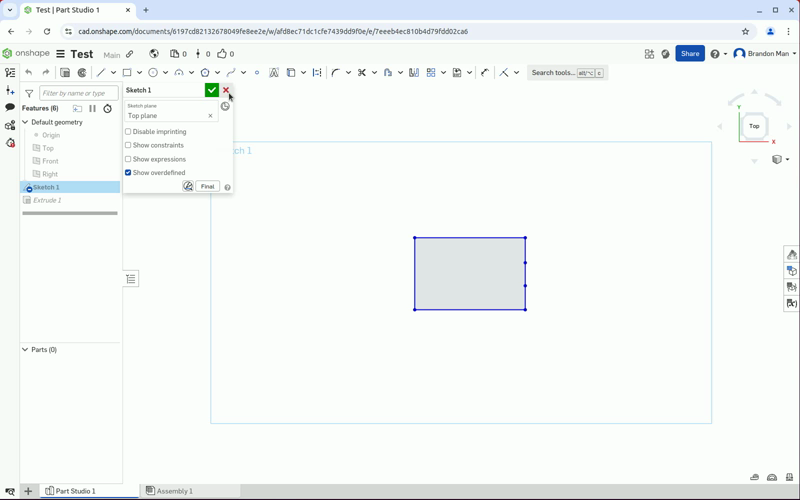
key(shift+s)
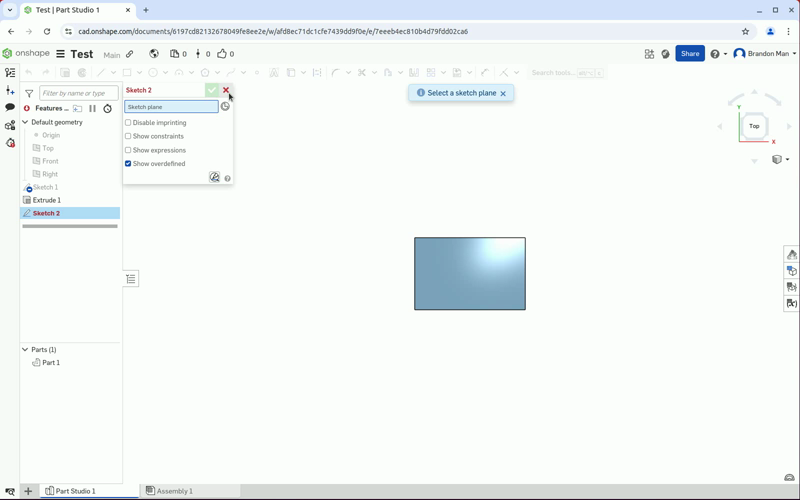
mouse_move(73, 150)
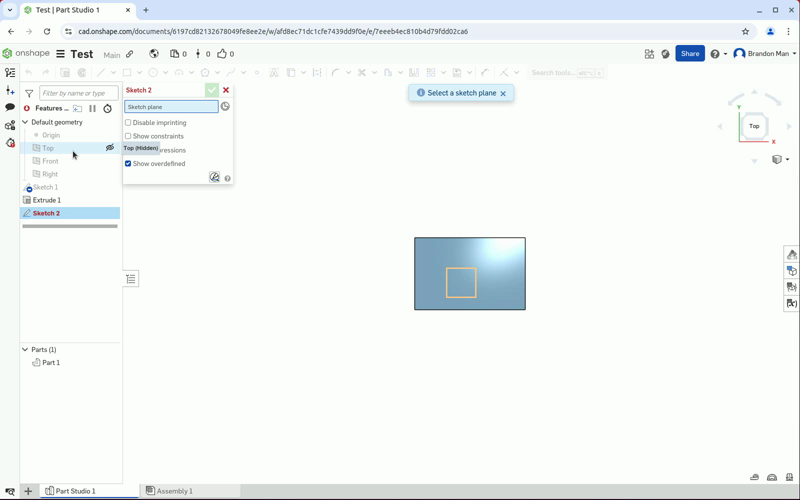
click(73, 150)
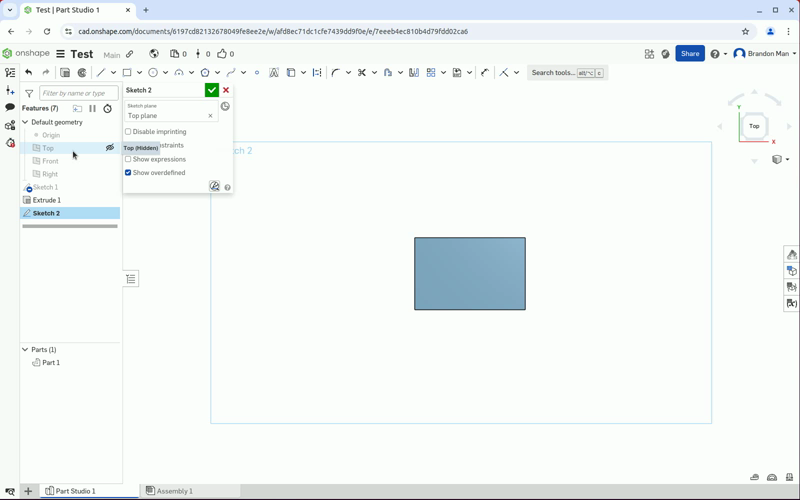
mouse_move(73, 352)
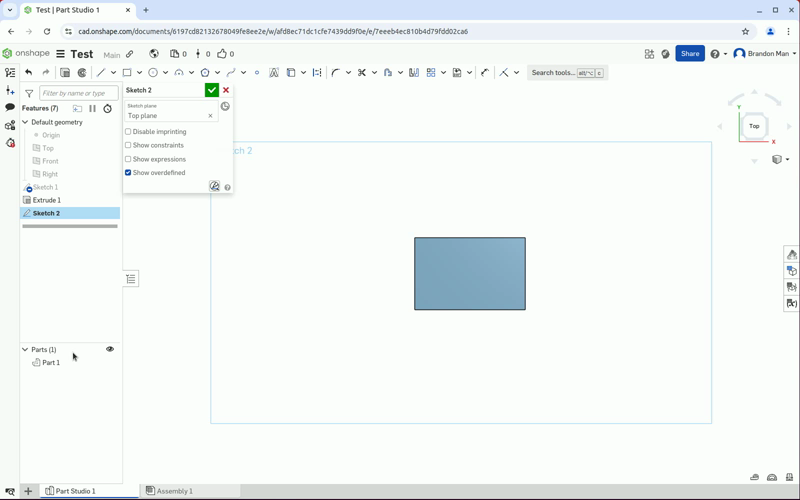
key(y)
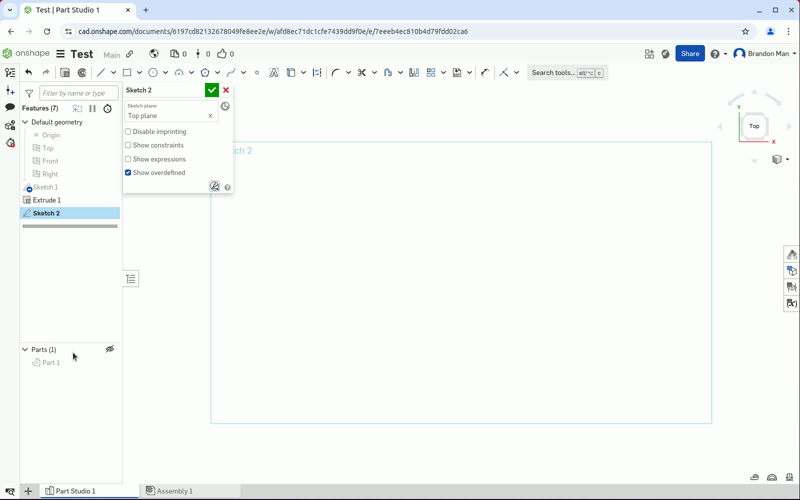
key(l)
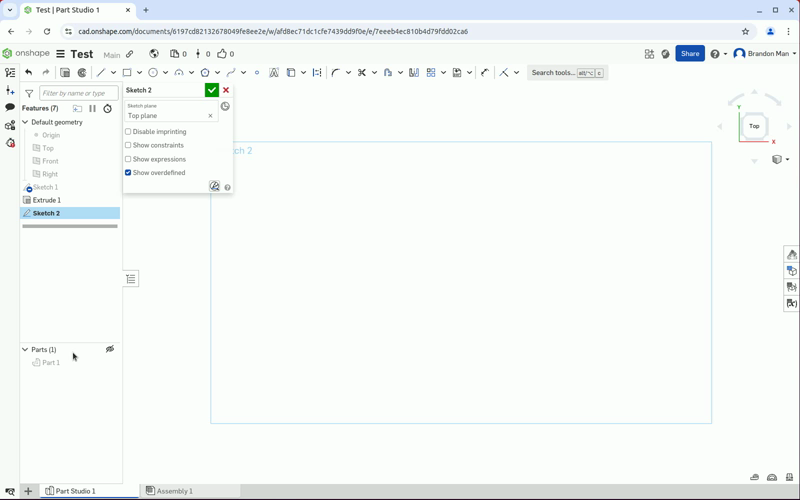
key_down(shift)
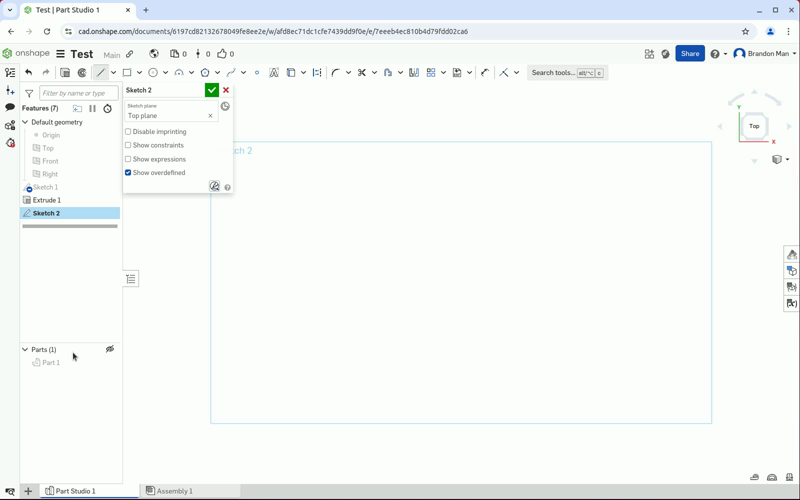
mouse_move(525, 286)
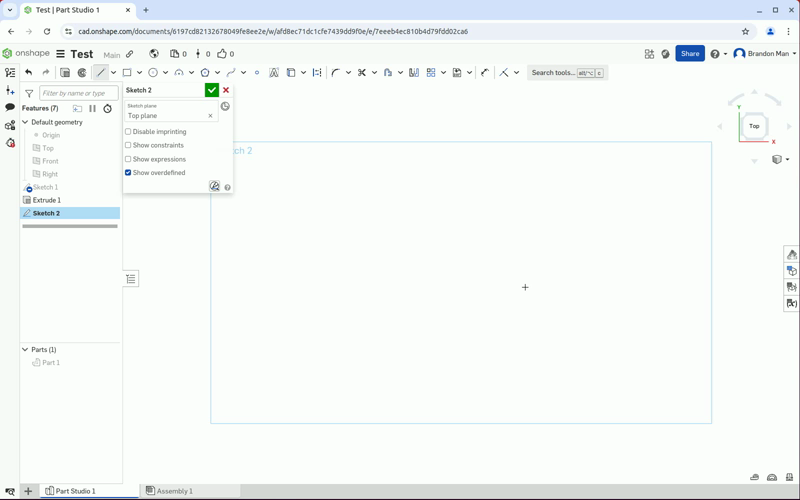
click(525, 286)
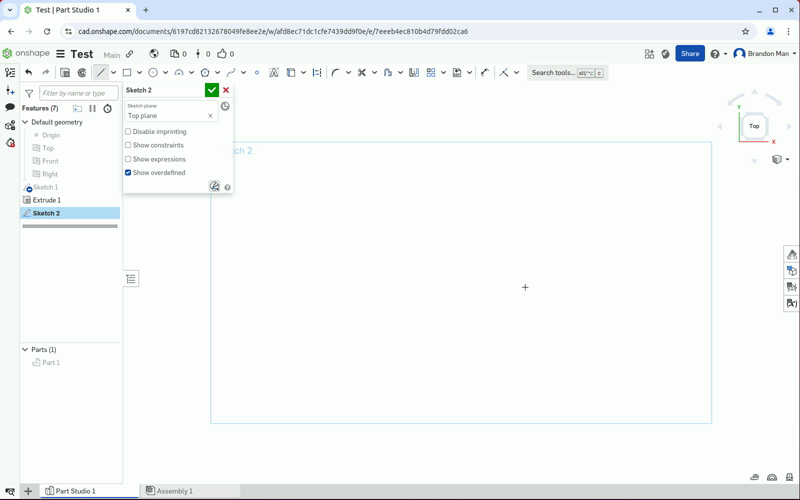
key_up(shift)
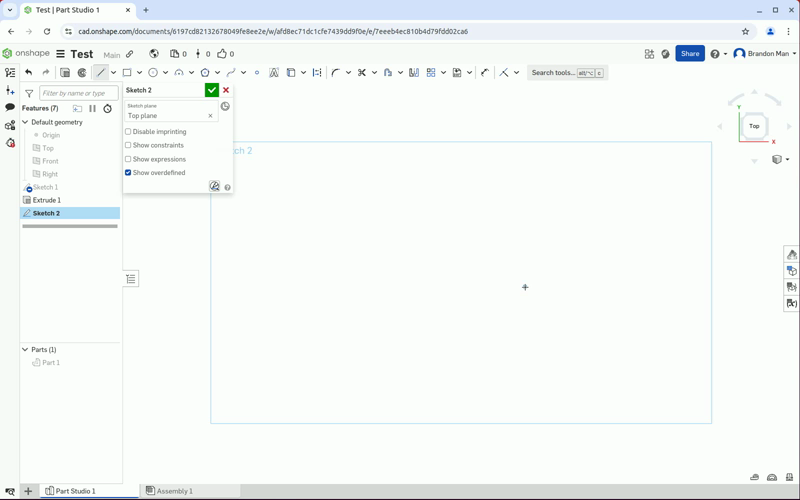
key_down(shift)
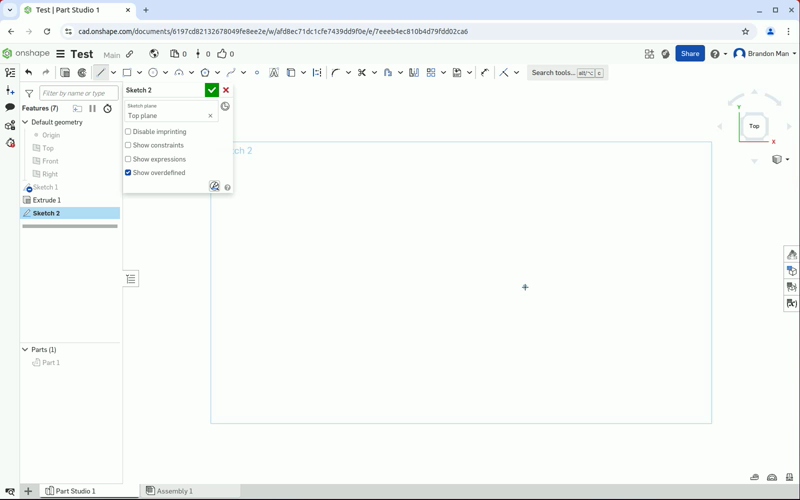
mouse_move(555, 286)
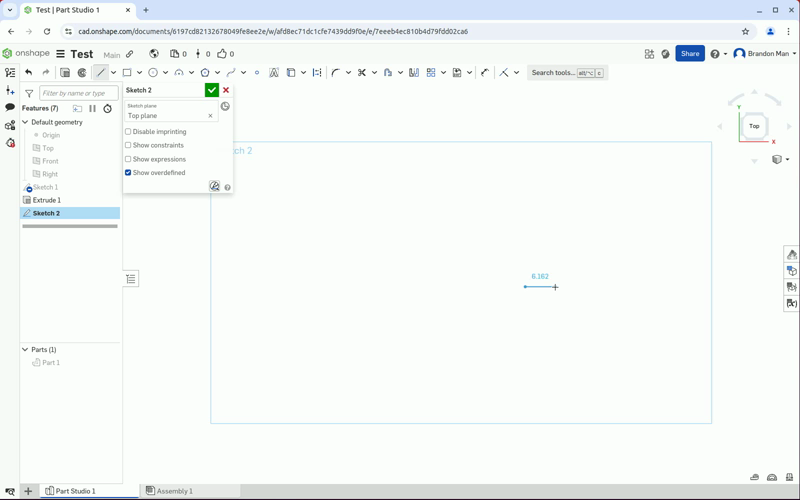
mouse_move(573, 311)
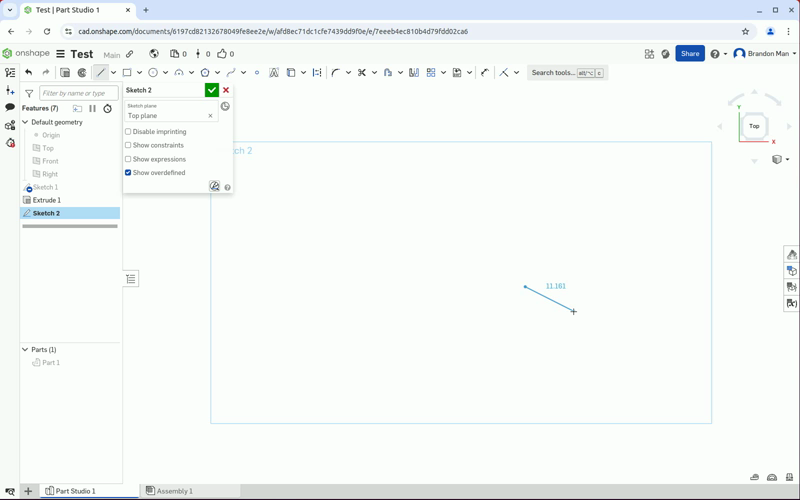
click(573, 311)
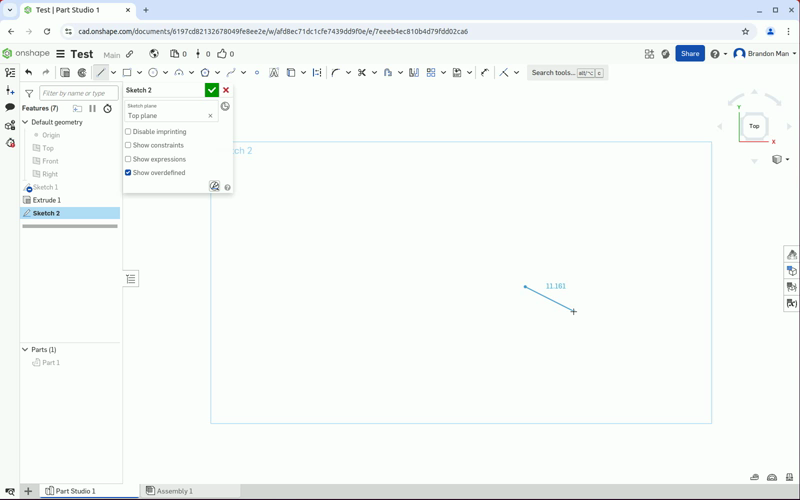
key_up(shift)
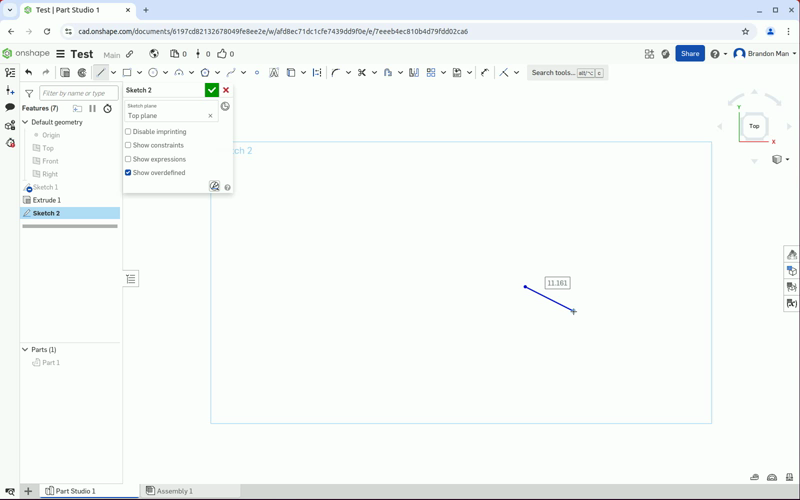
key_down(shift)
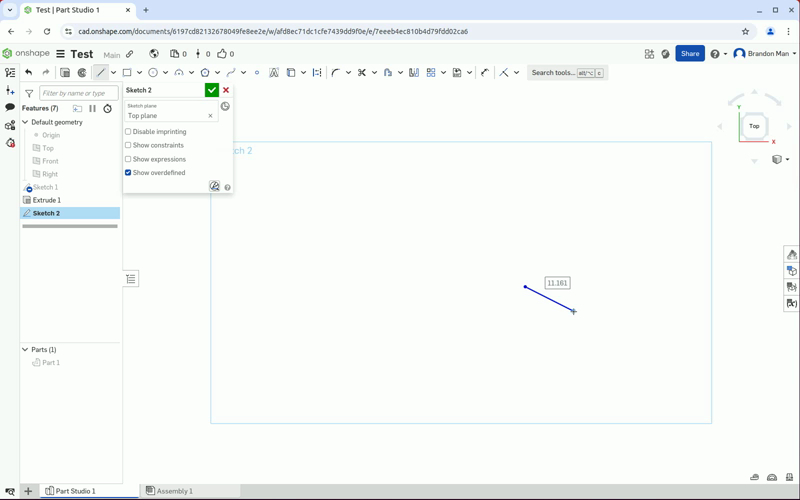
mouse_move(573, 237)
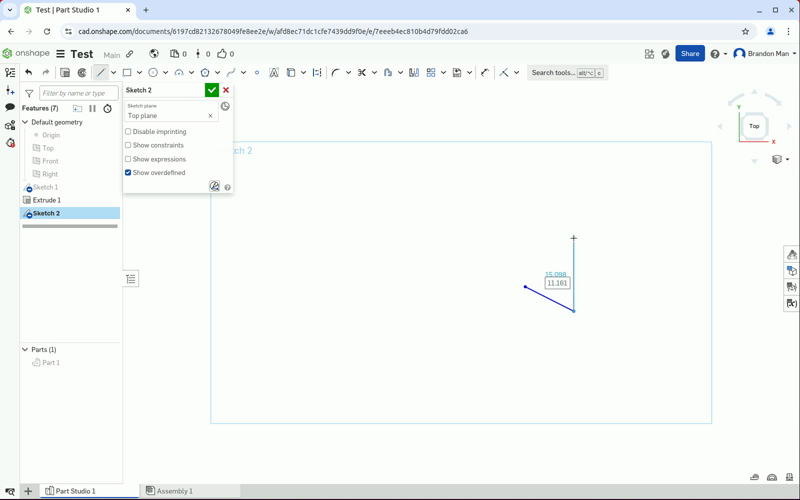
click(573, 237)
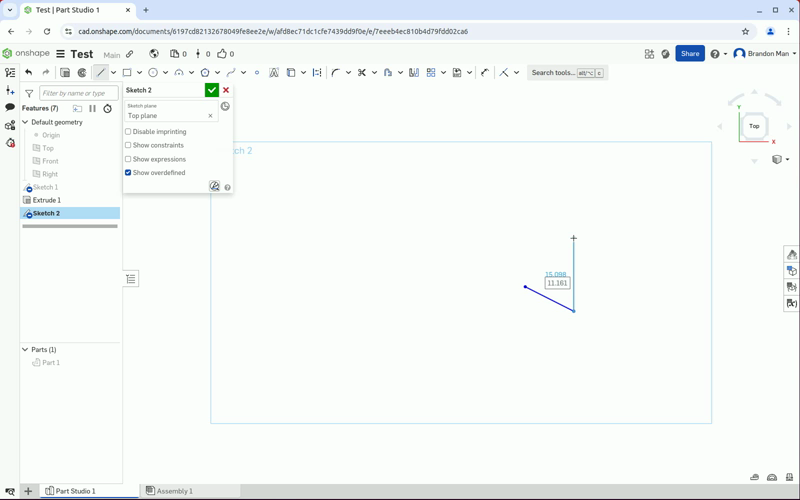
key_up(shift)
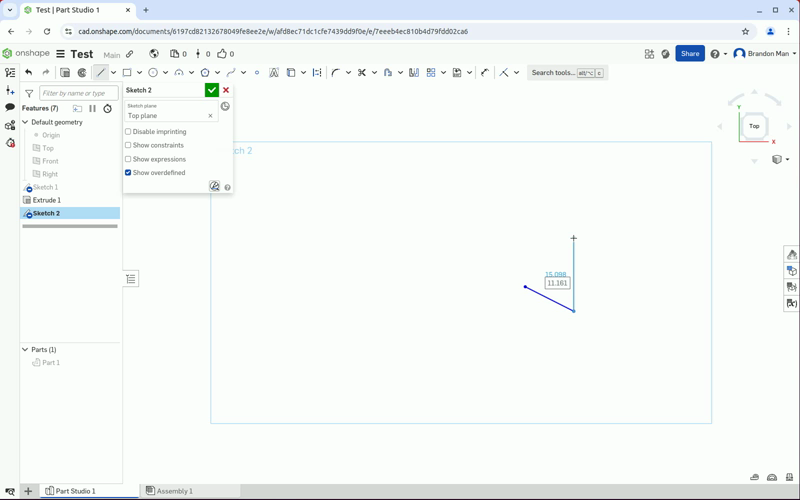
key_down(shift)
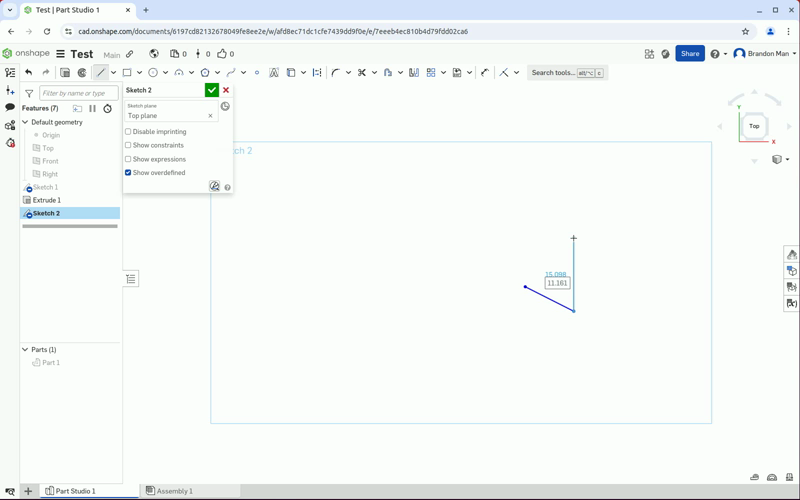
mouse_move(589, 237)
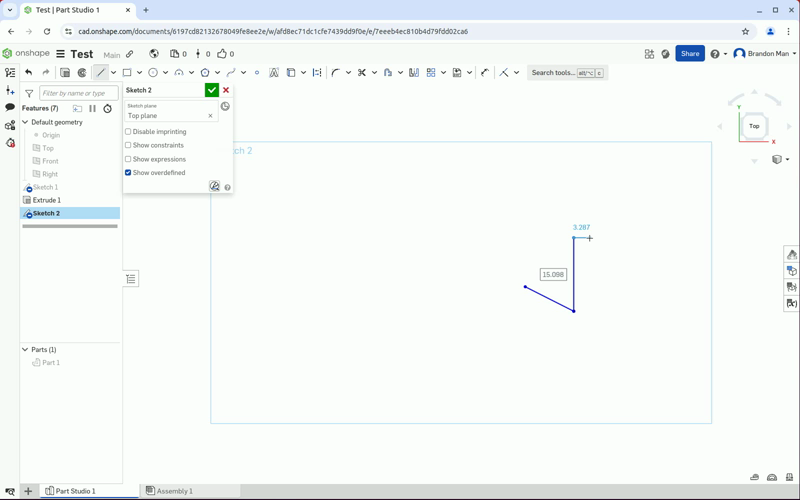
mouse_move(525, 261)
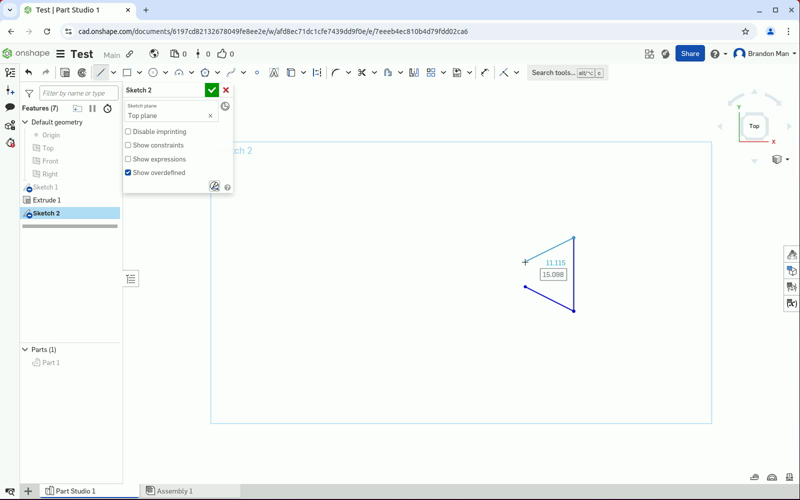
click(525, 261)
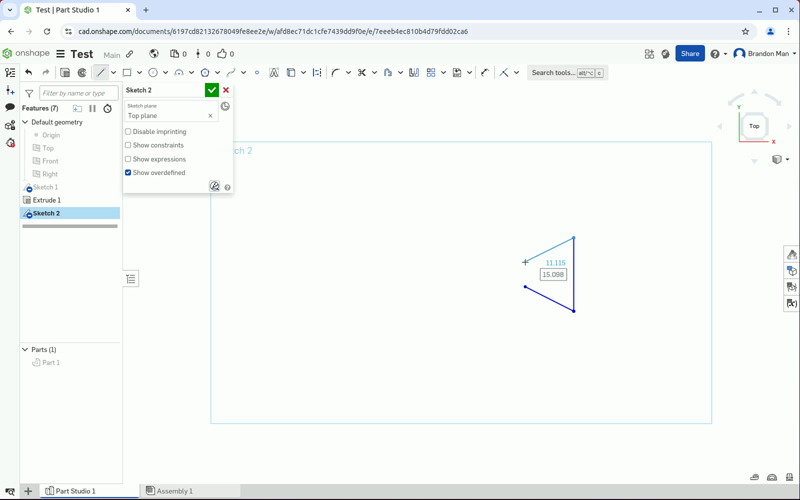
key_up(shift)
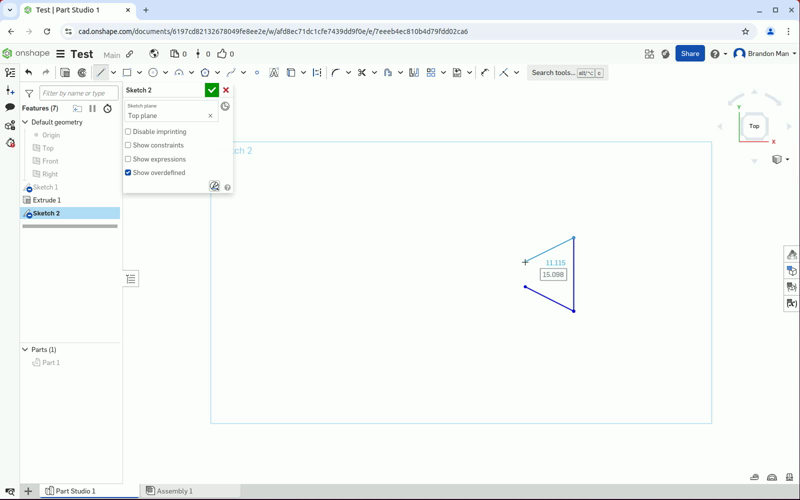
mouse_move(555, 261)
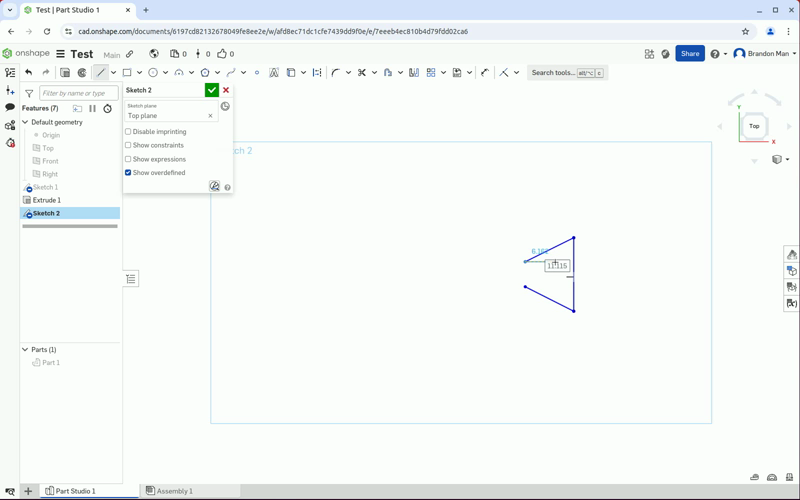
key_down(shift)
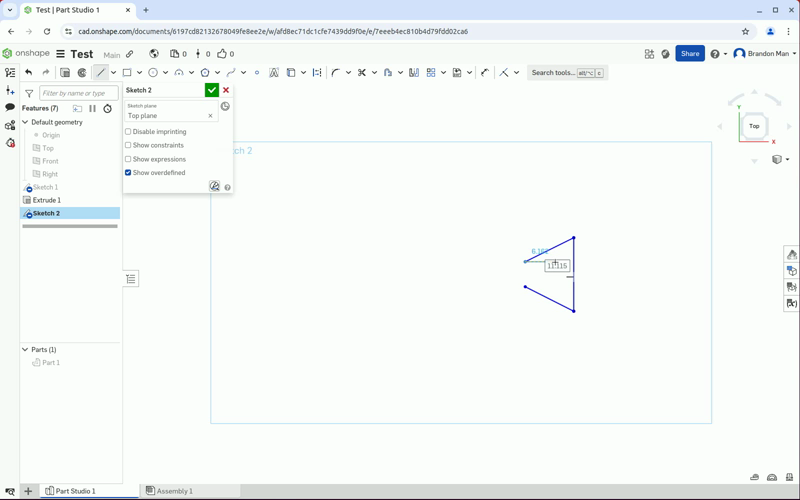
mouse_move(525, 286)
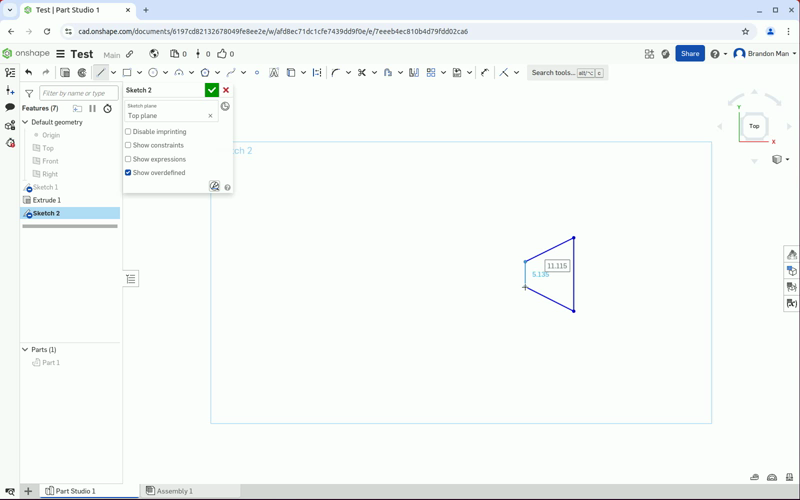
key_up(shift)
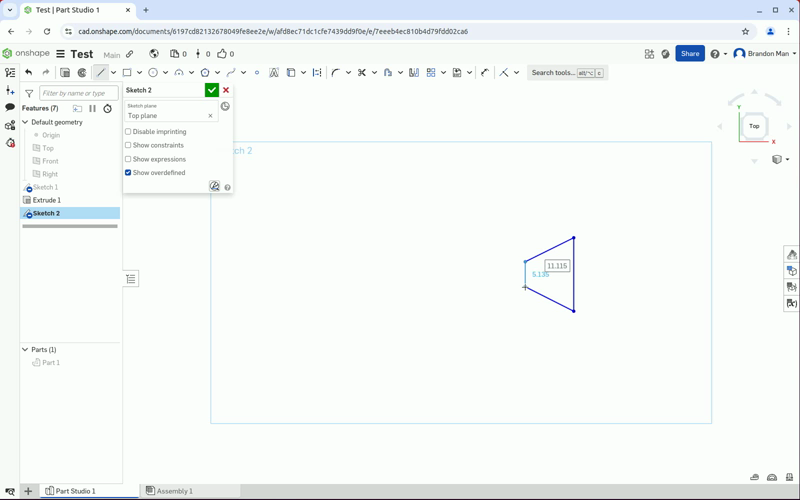
click(525, 286)
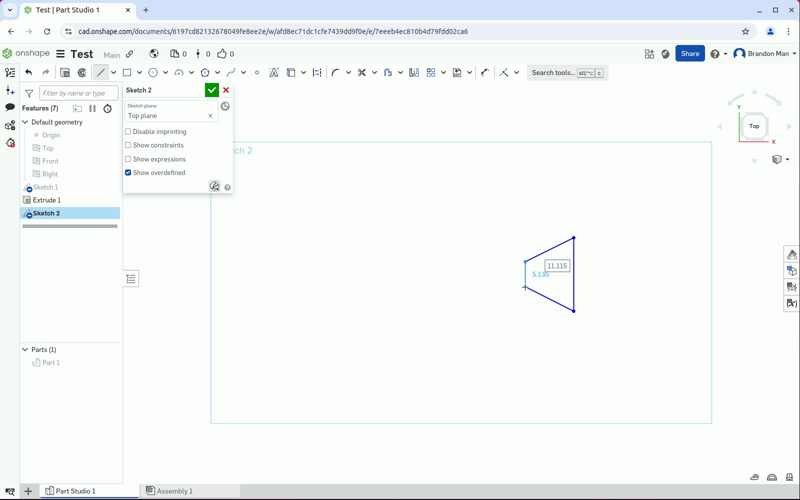
key(esc)
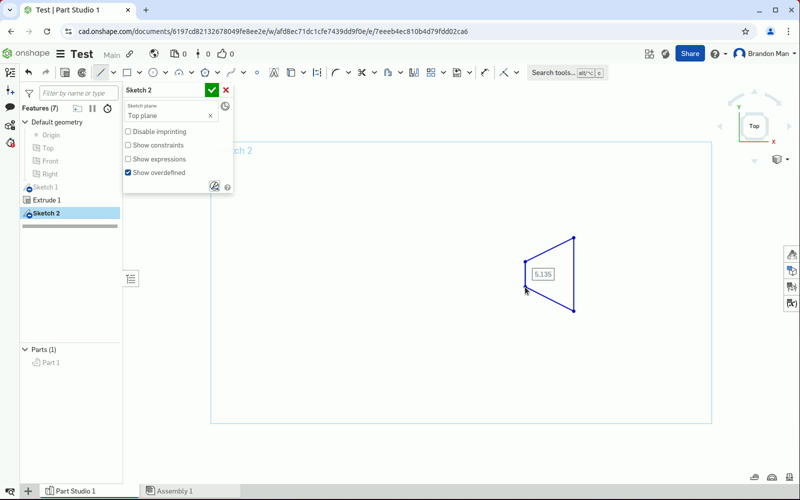
mouse_move(528, 285)
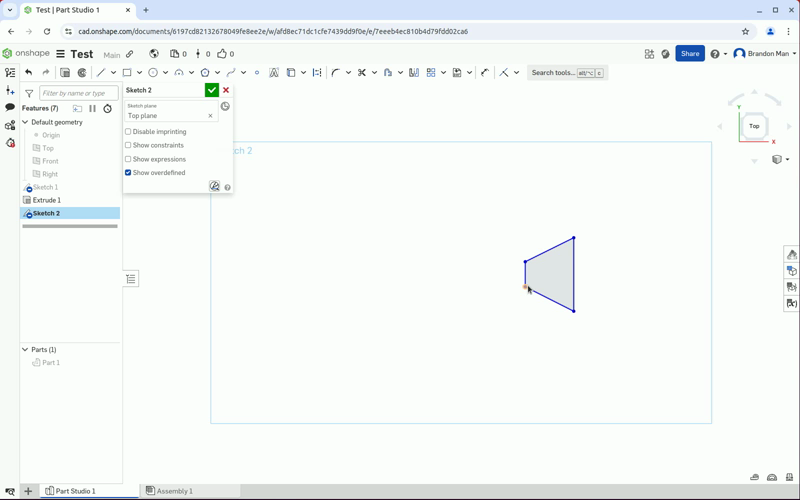
click(528, 285)
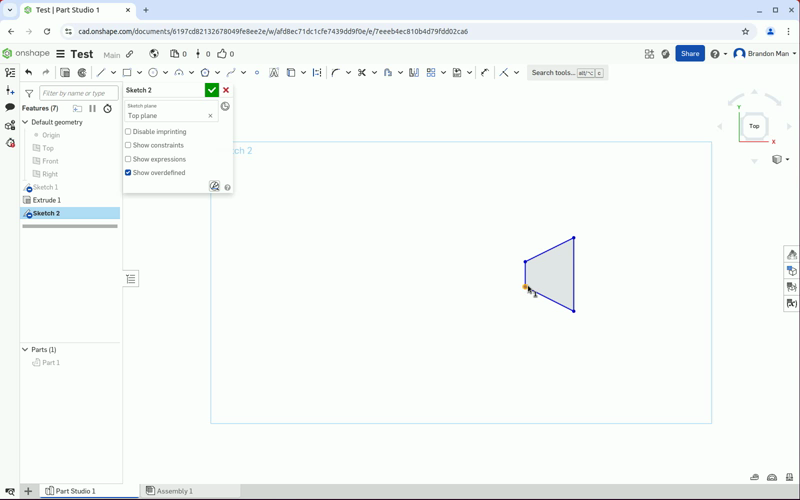
mouse_move(73, 352)
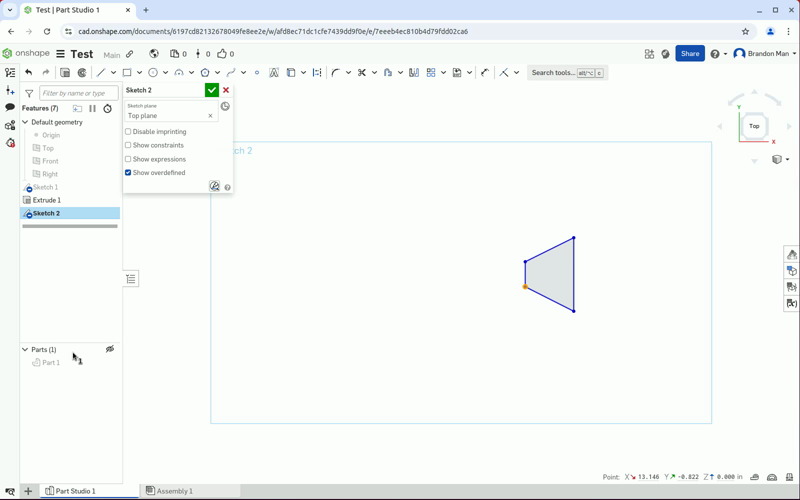
key(shift+y)
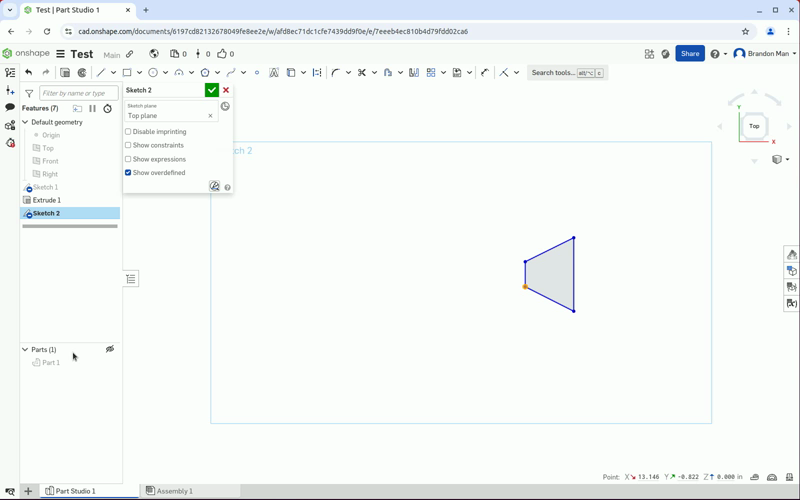
key(shift+e)
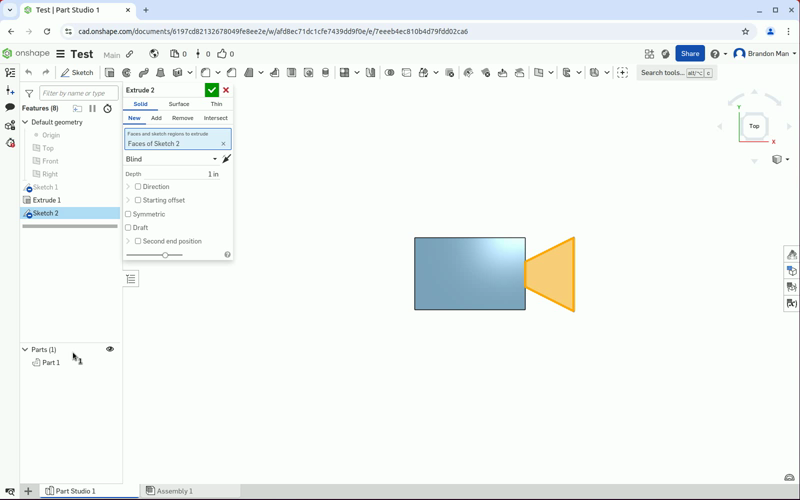
mouse_move(143, 106)
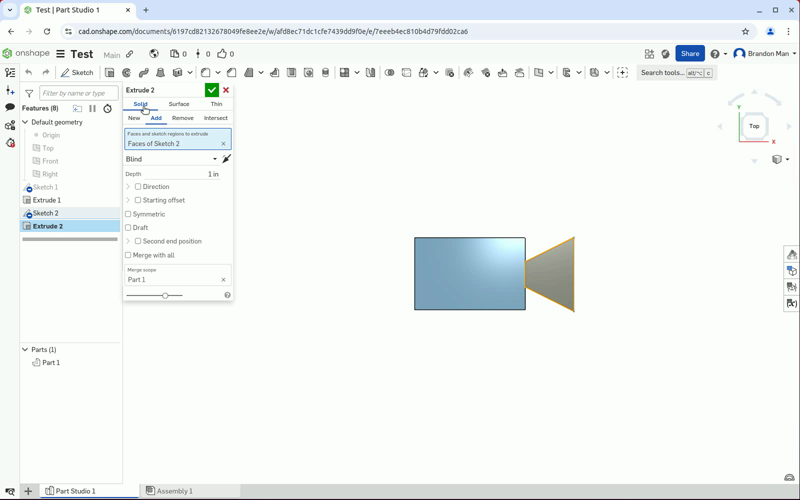
click(143, 106)
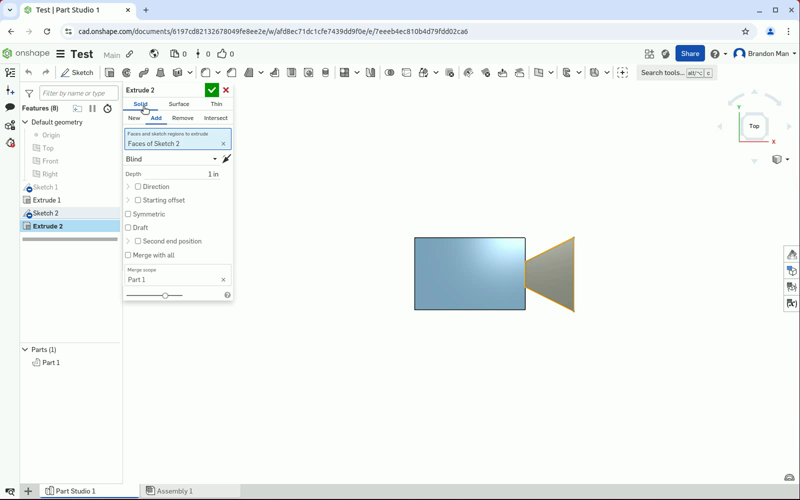
mouse_move(137, 120)
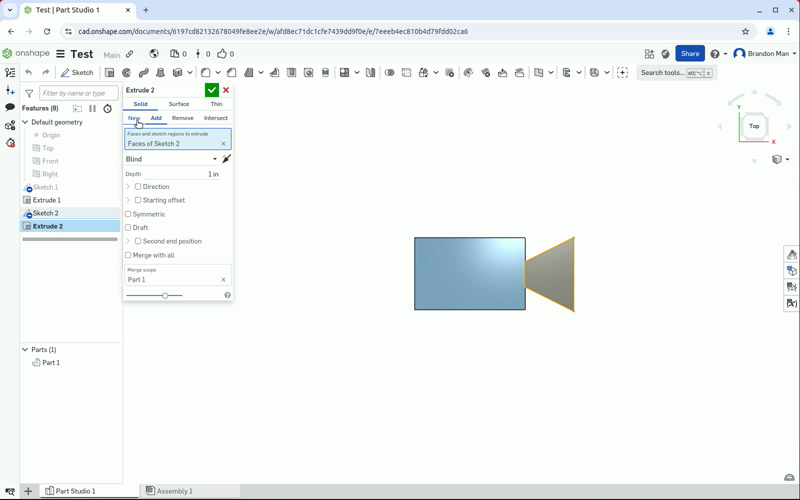
click(137, 120)
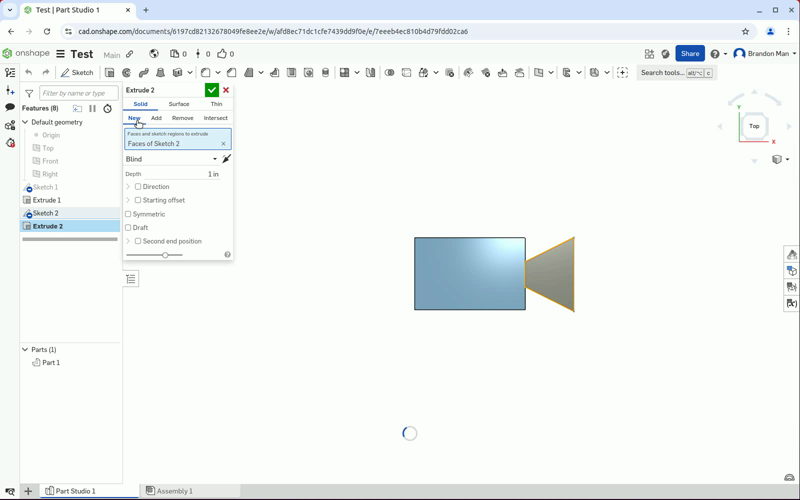
key(tab, 4)
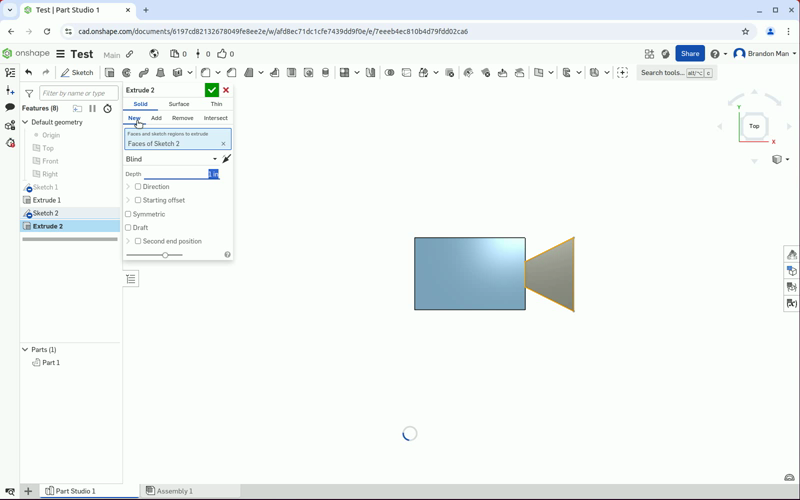
text(4.814)
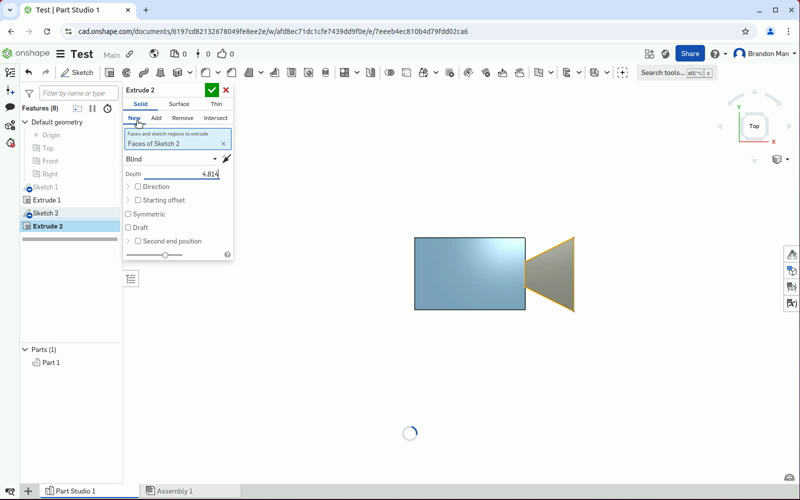
key(enter)
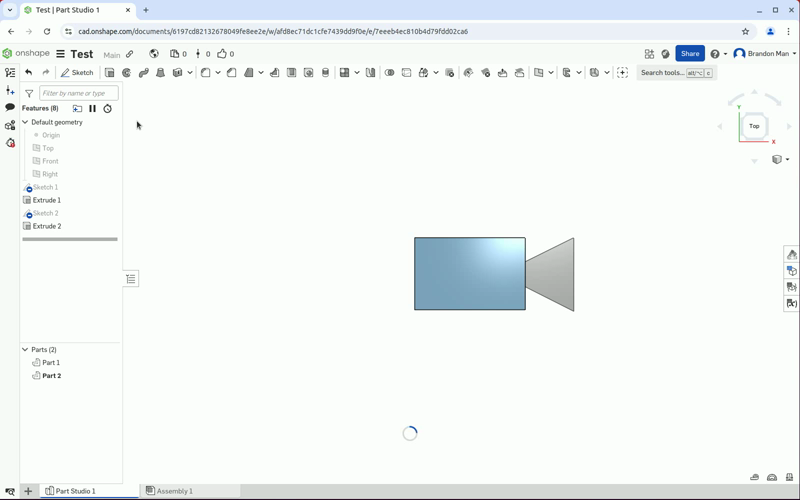
key(shift+h)
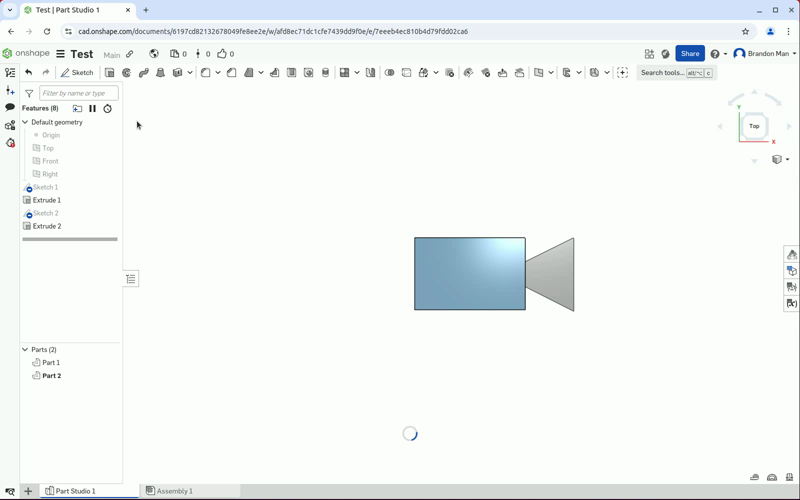
key(shift+h)
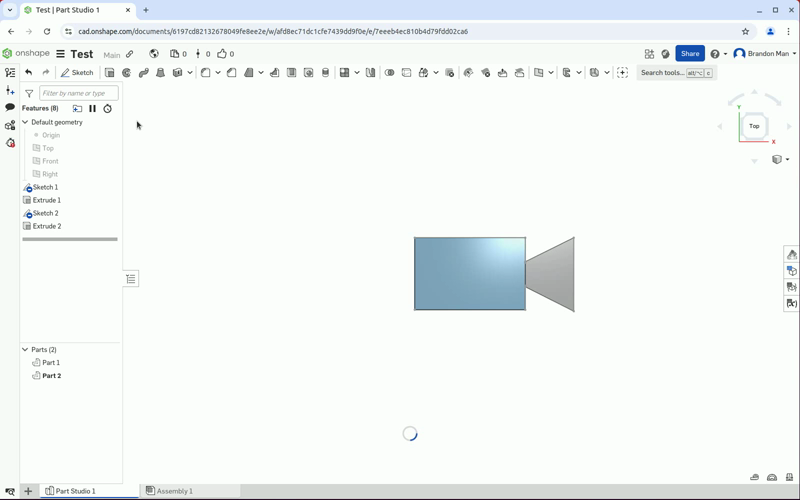
key(shift+7)
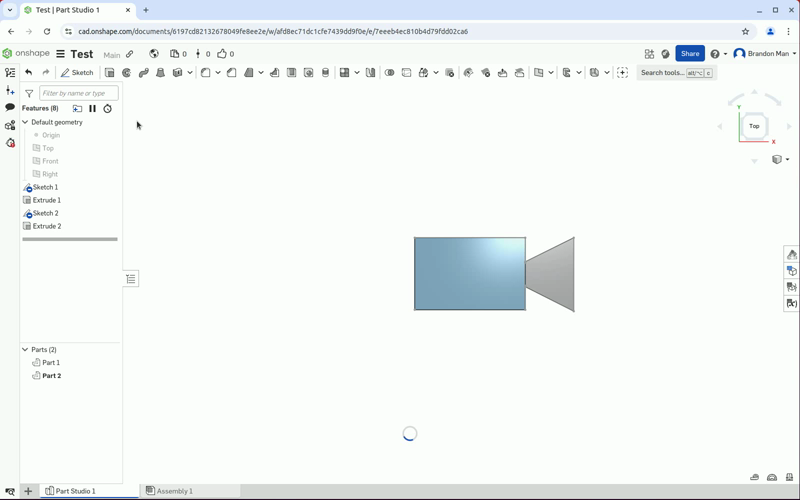
key(up, 3)
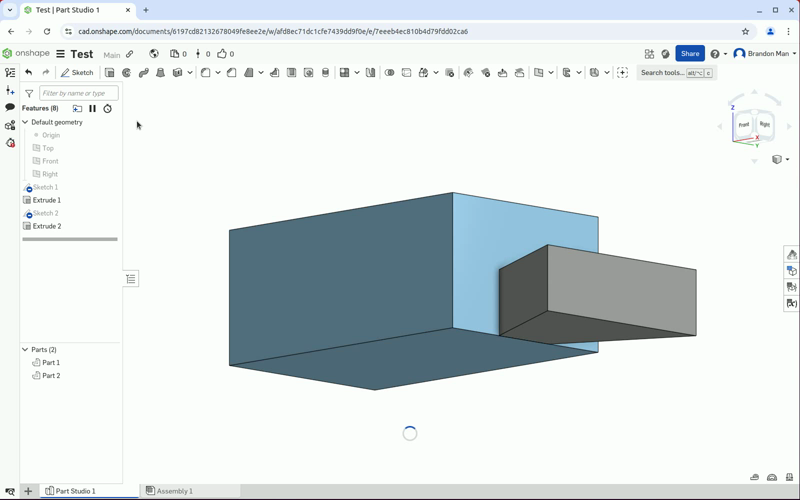
key(left, 3)
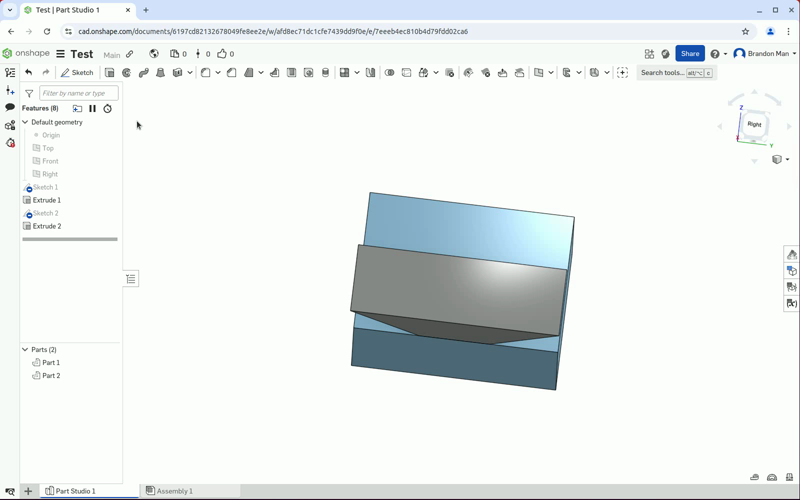
key(right, 3)
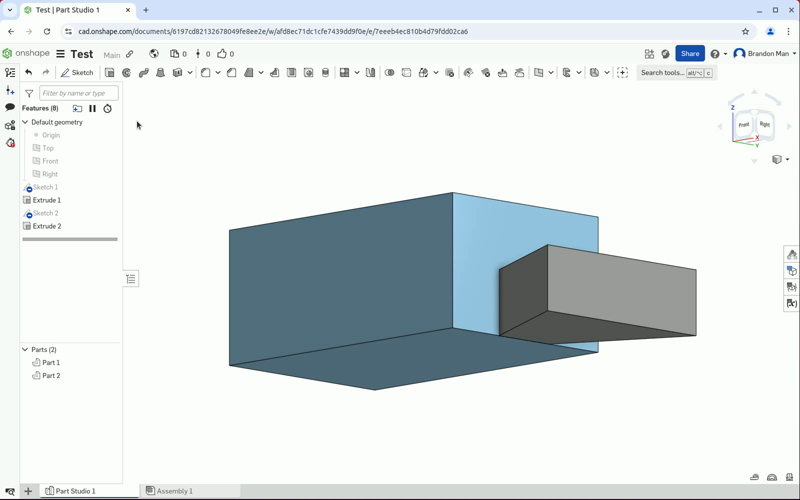
key(down, 3)
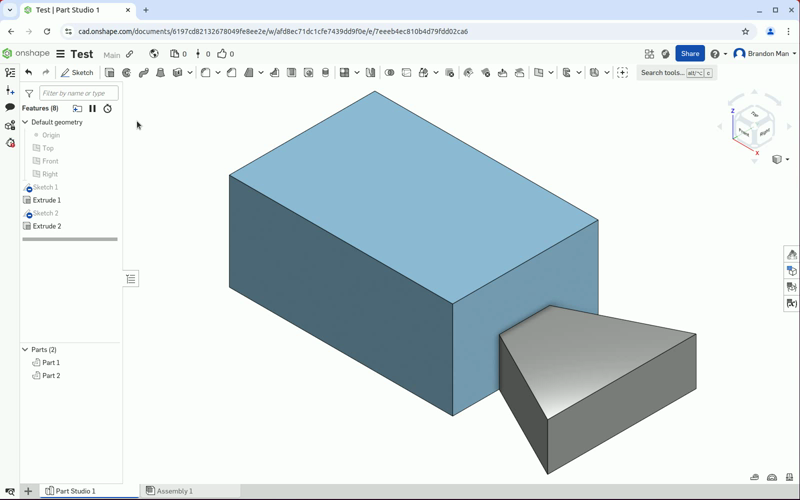
mouse_move(73, 189)
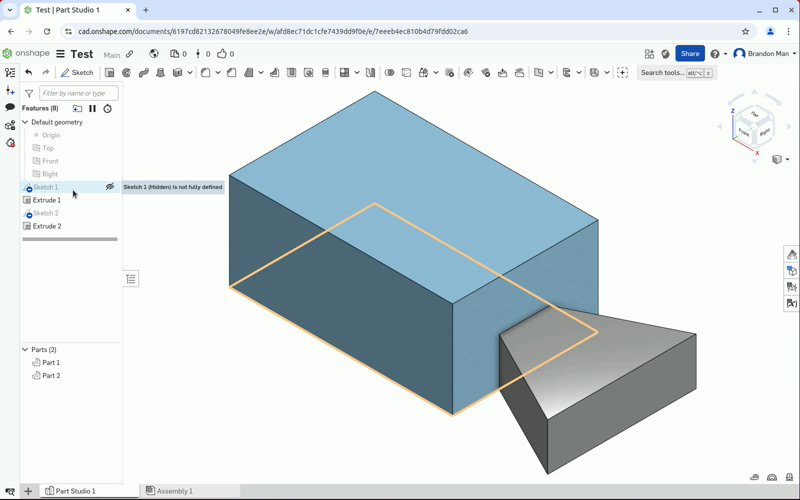
click(73, 189)